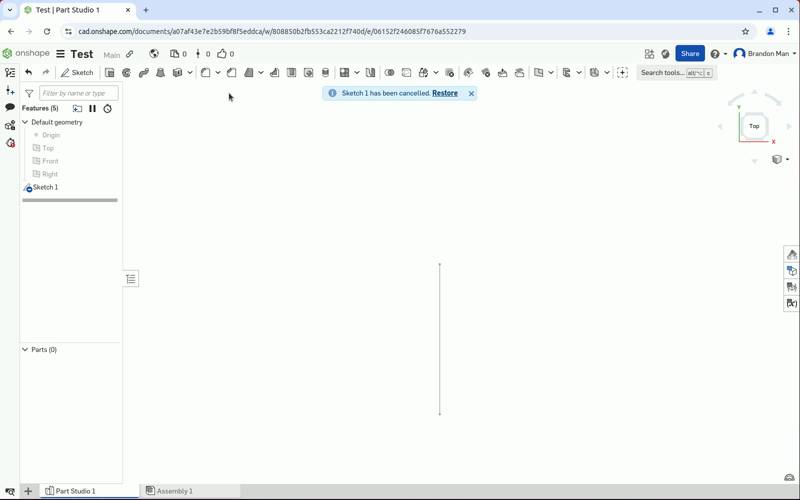
key(shift+h)
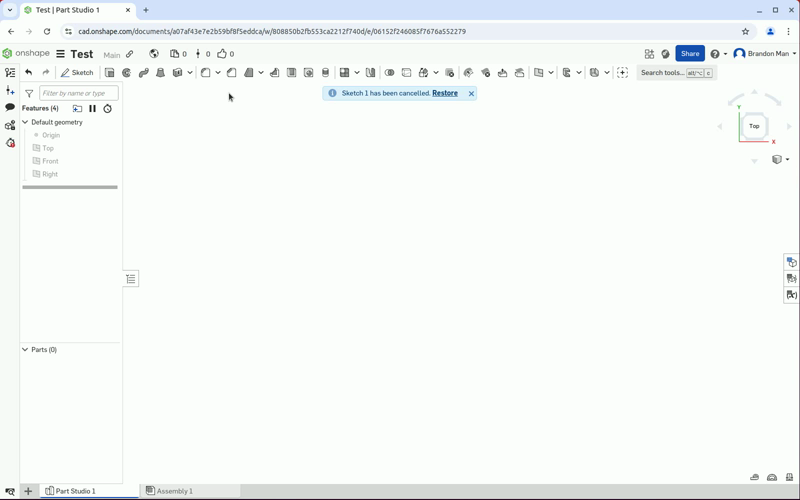
mouse_move(73, 352)
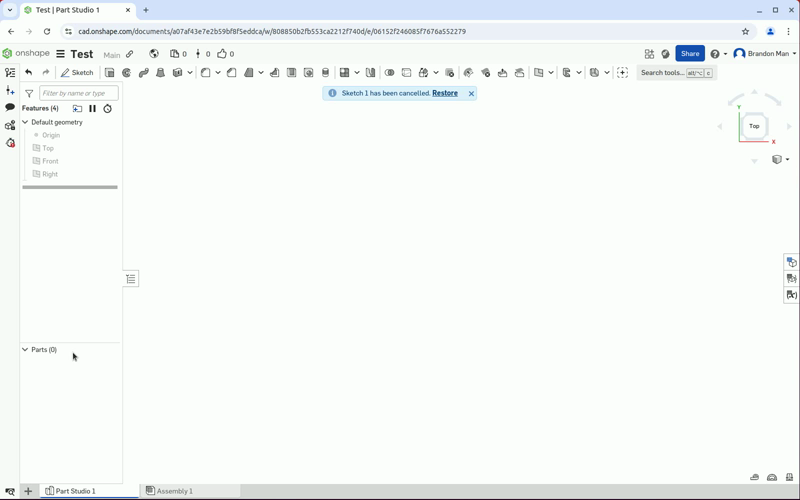
key(y)
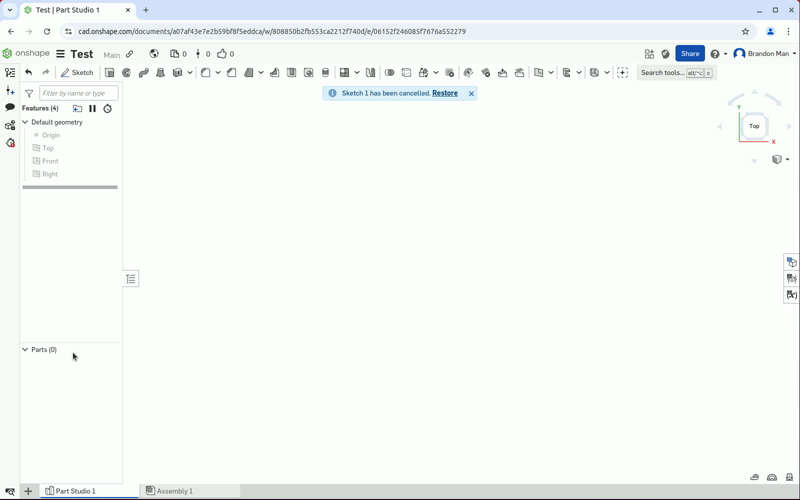
key(shift+p)
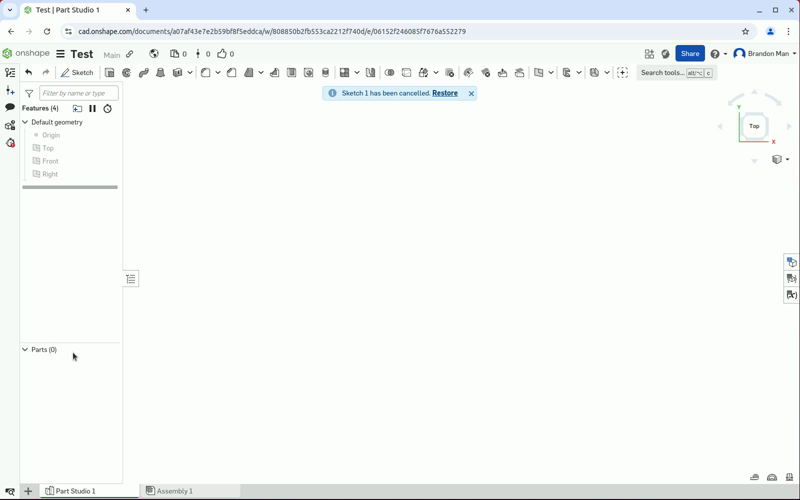
key(space)
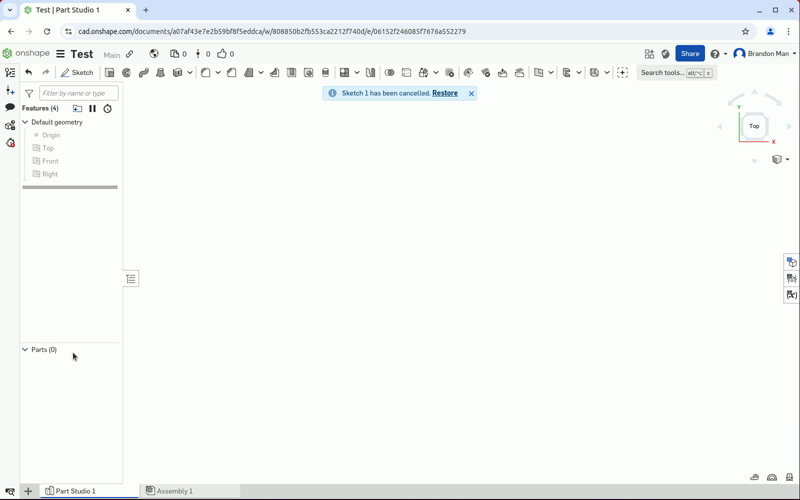
key_down(shift)
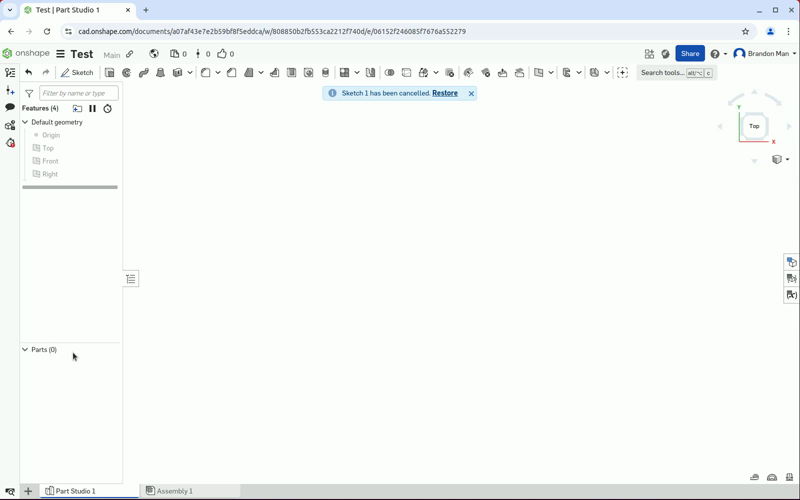
key(up)
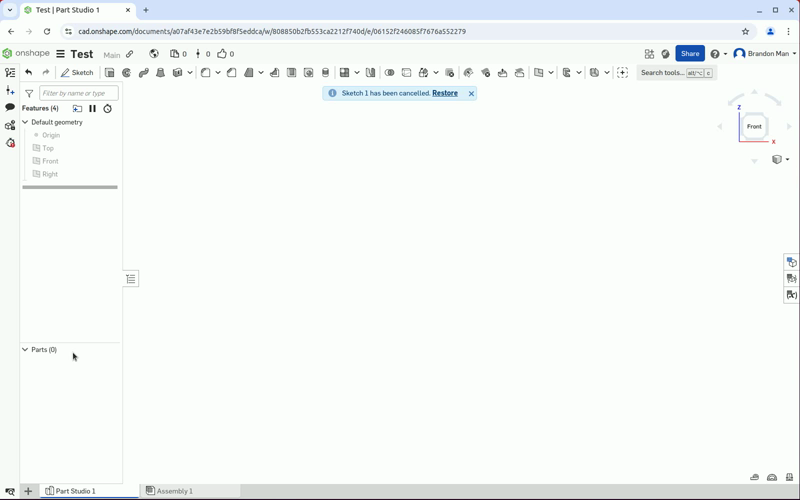
key_up(shift)
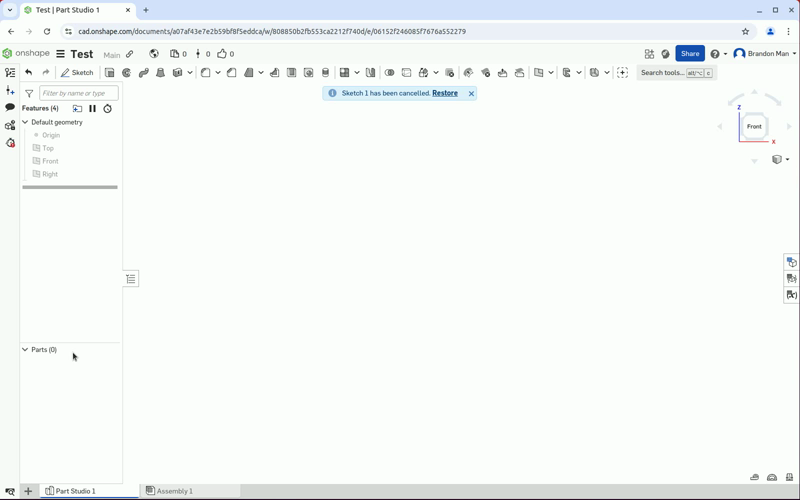
key(space)
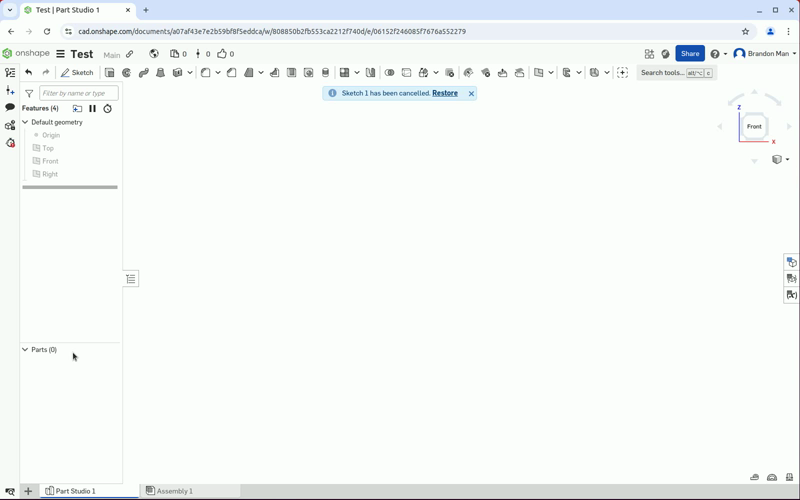
key_down(shift)
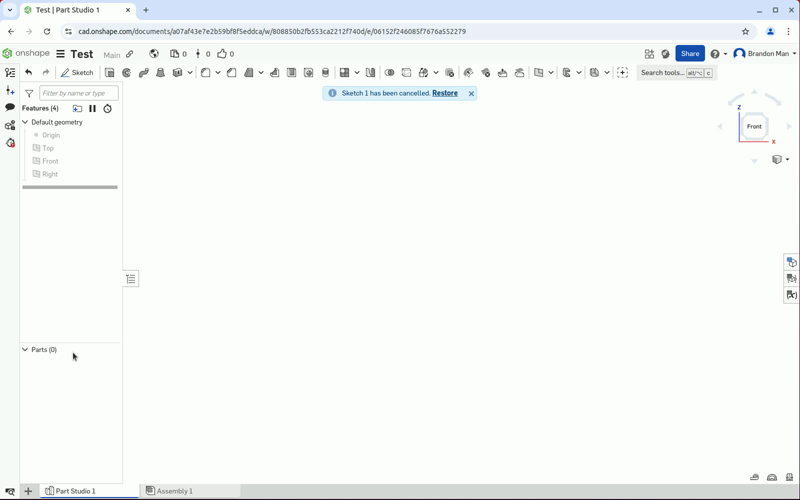
key(left)
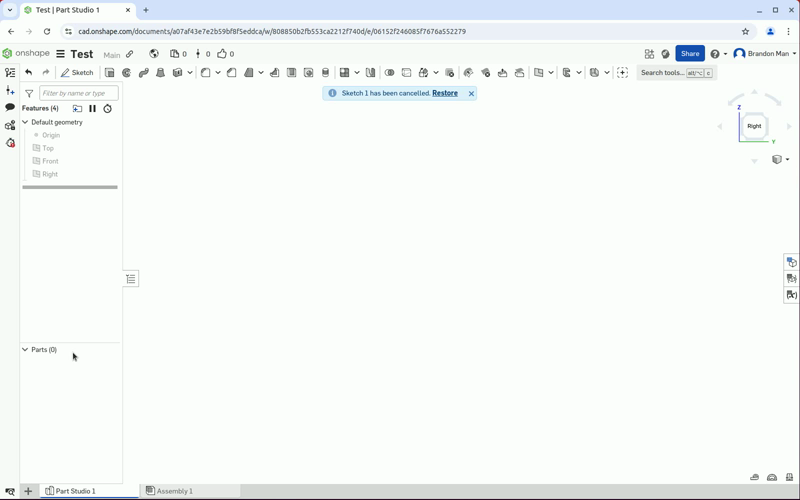
key_up(shift)
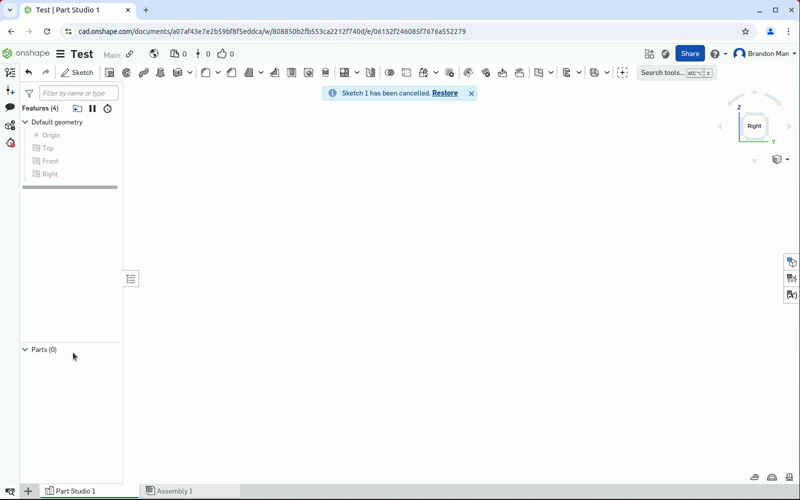
mouse_move(73, 352)
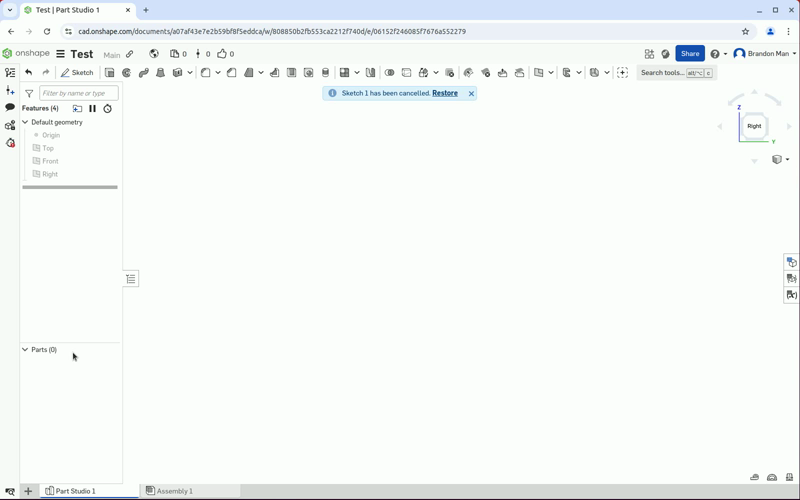
key(shift+y)
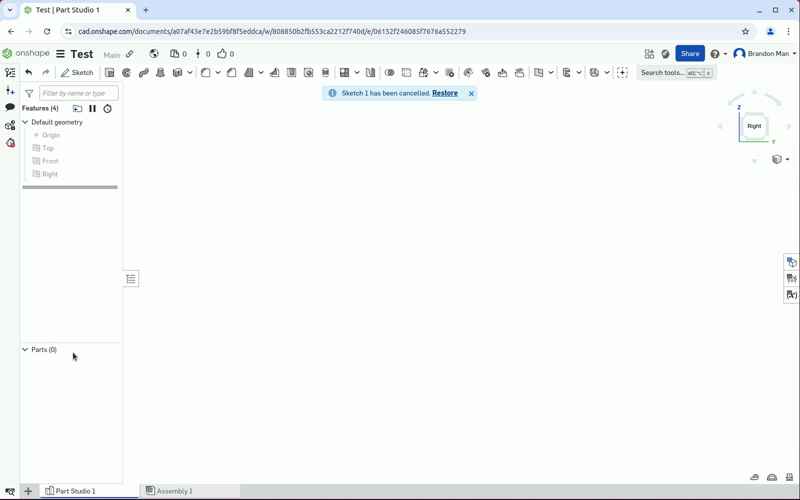
key(shift+s)
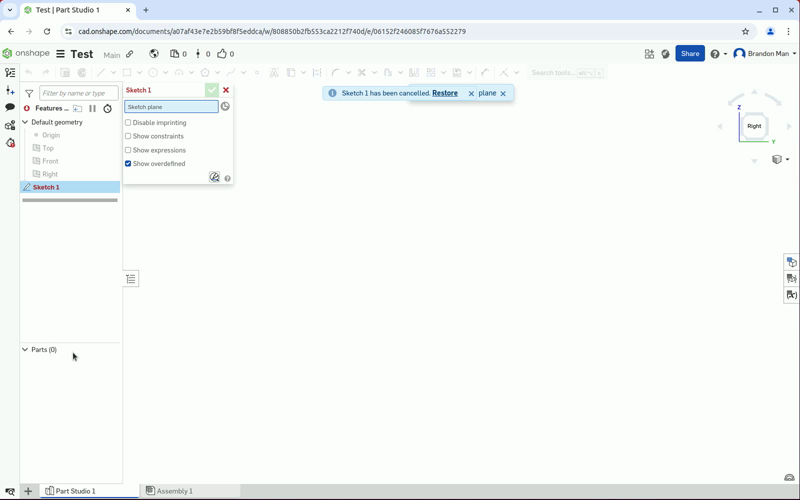
mouse_move(73, 176)
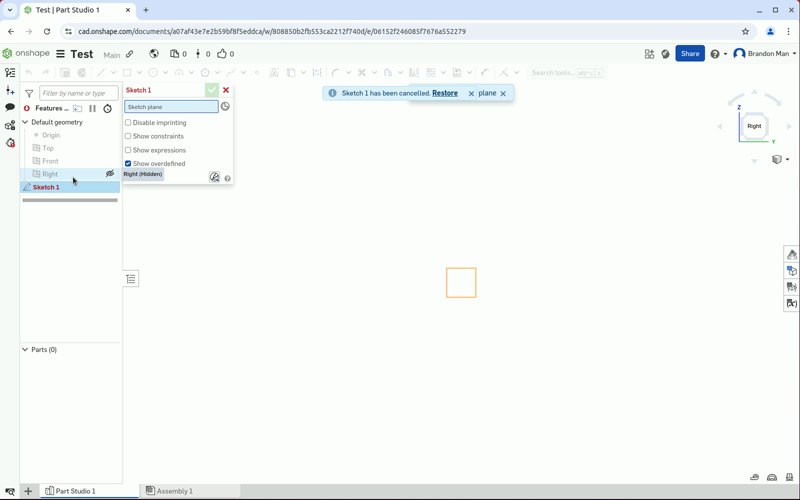
click(73, 176)
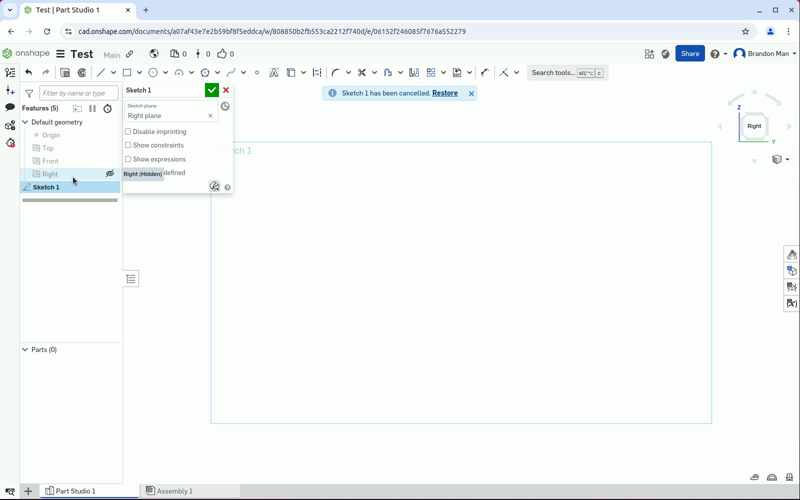
mouse_move(73, 352)
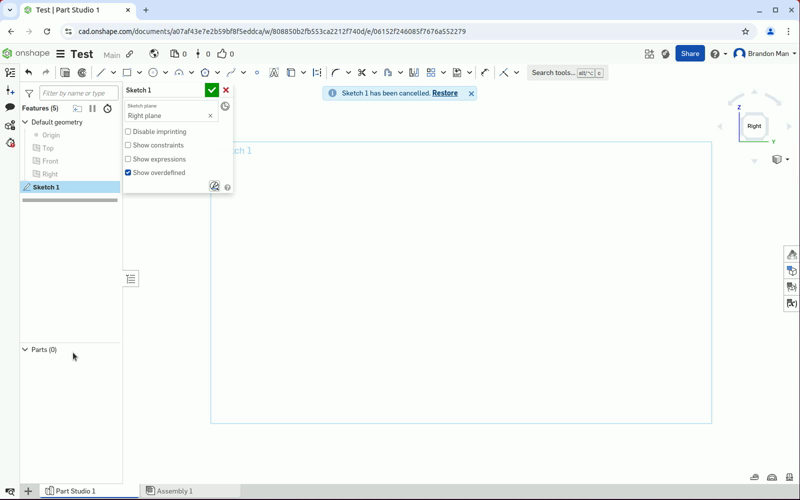
key(y)
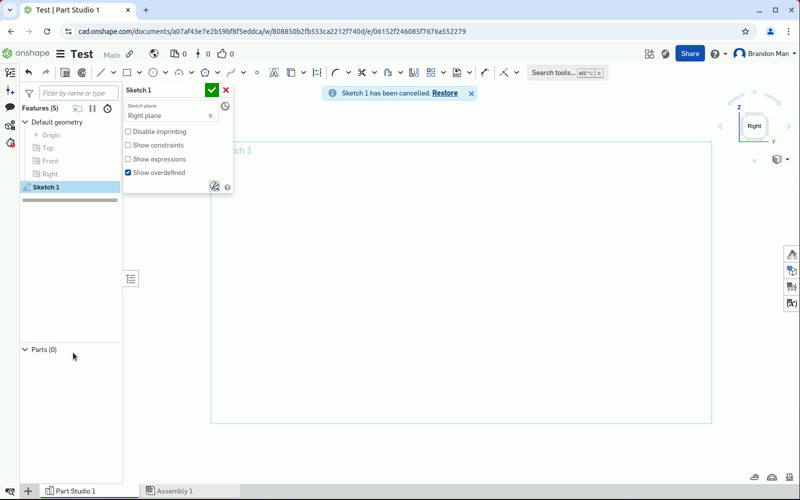
key(l)
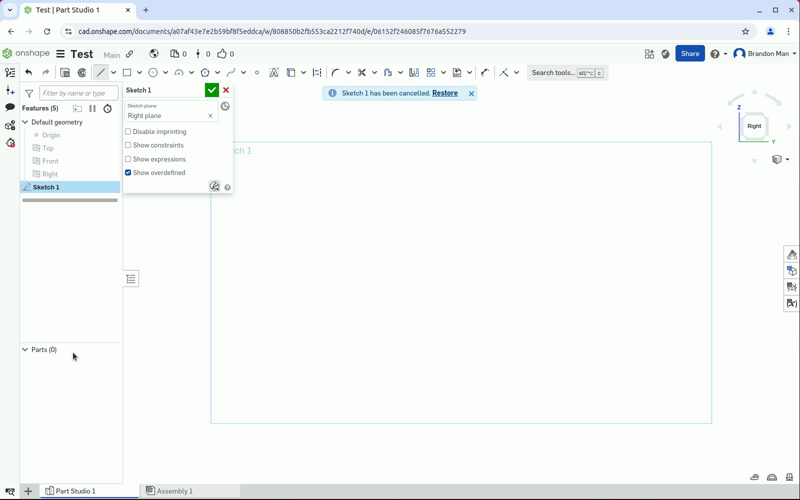
key_down(shift)
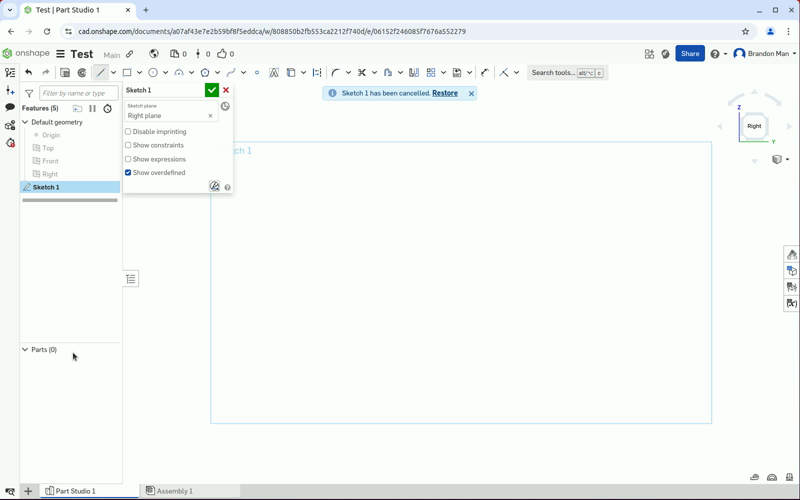
mouse_move(404, 282)
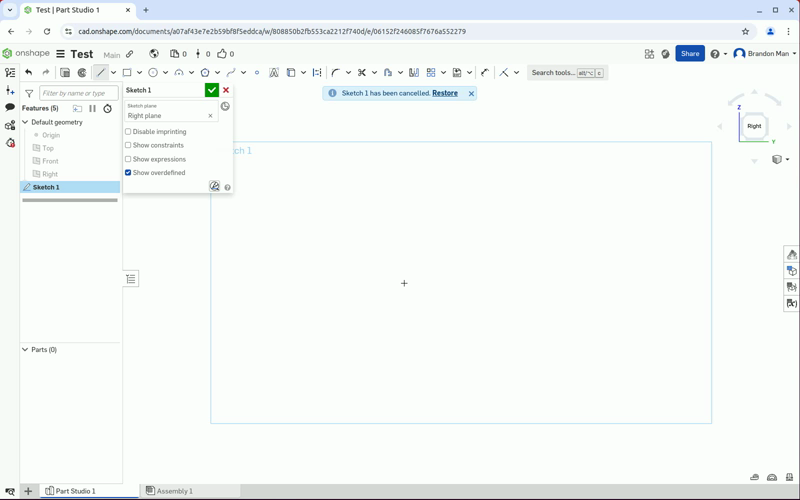
click(404, 282)
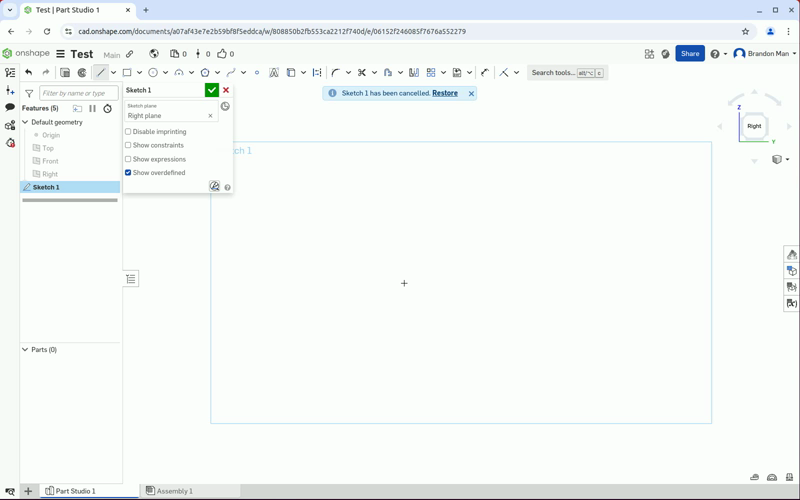
key_up(shift)
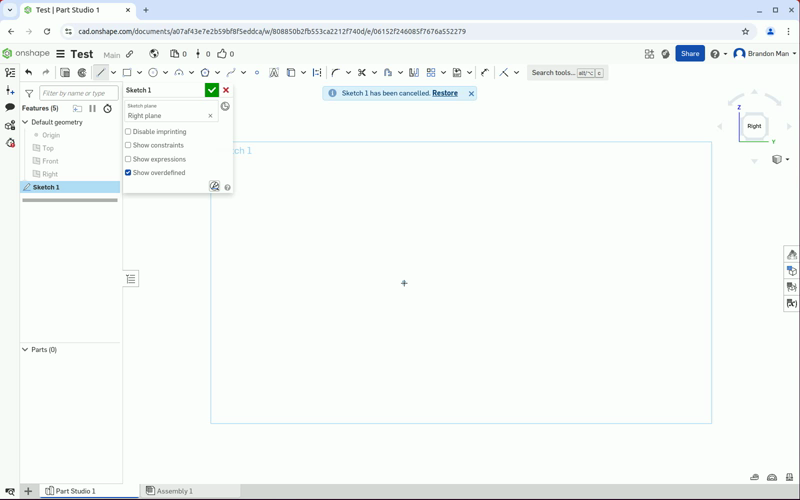
key_down(shift)
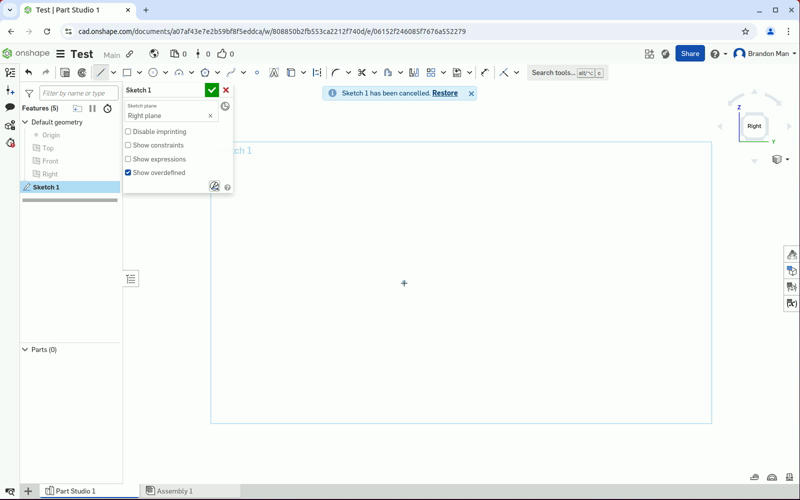
mouse_move(516, 282)
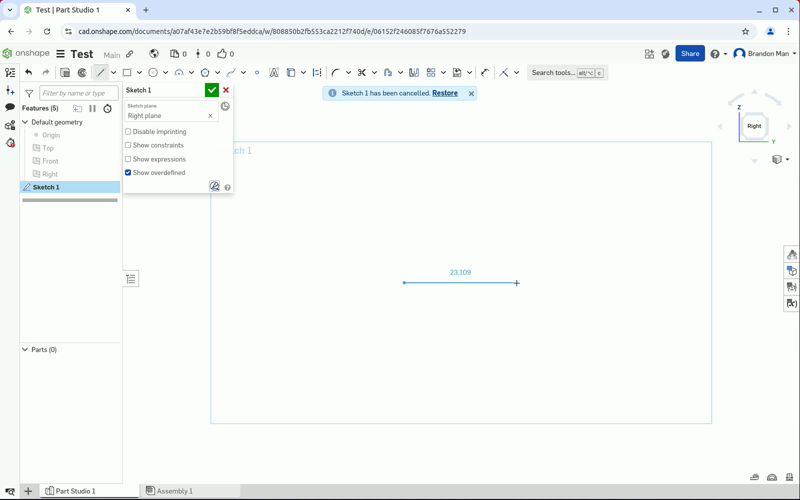
click(516, 282)
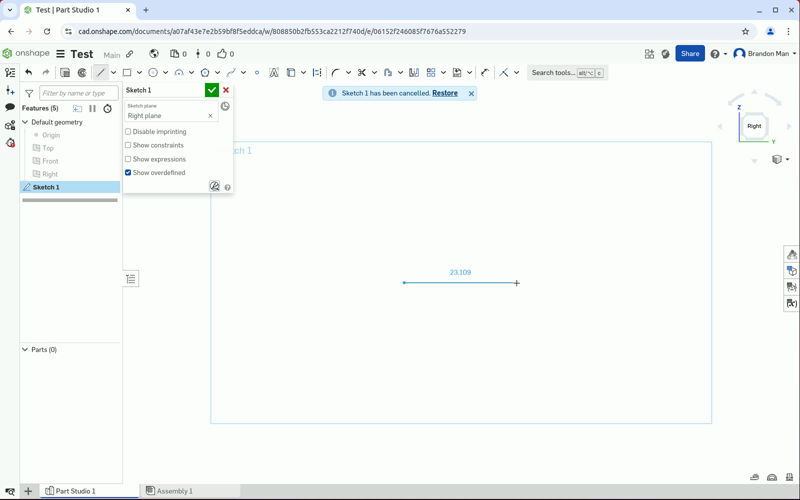
key_up(shift)
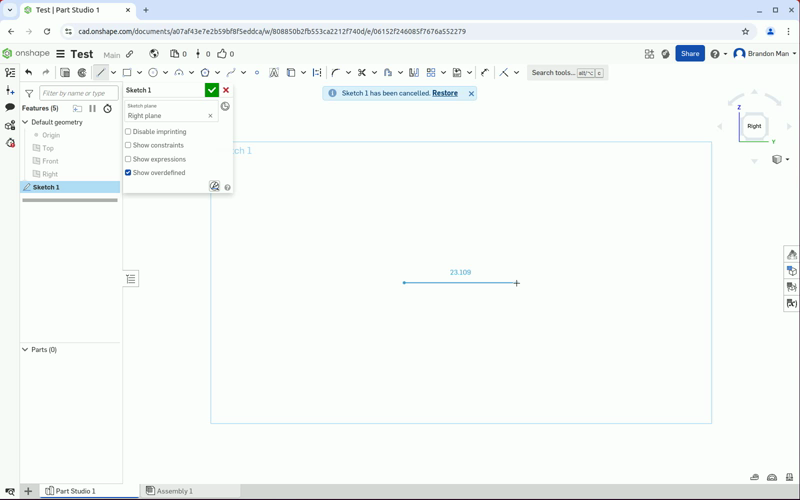
key_down(shift)
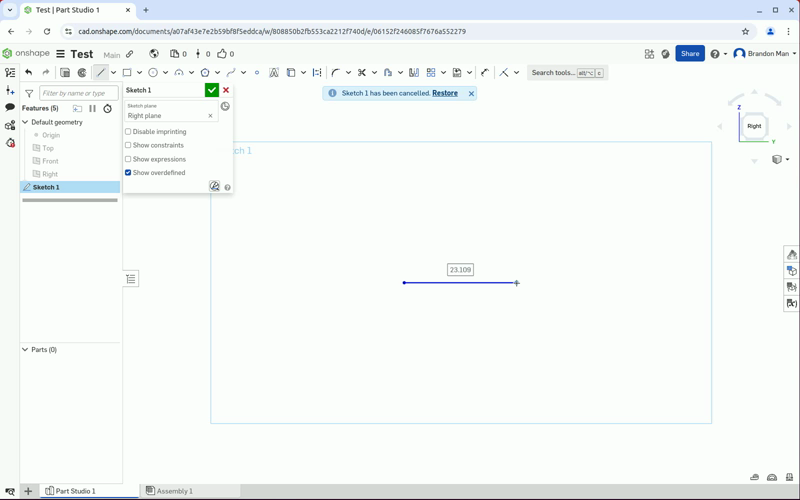
mouse_move(461, 170)
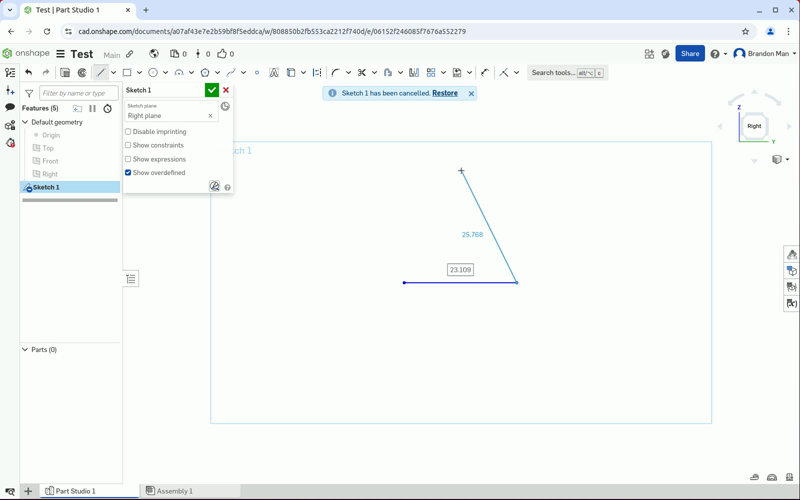
click(461, 170)
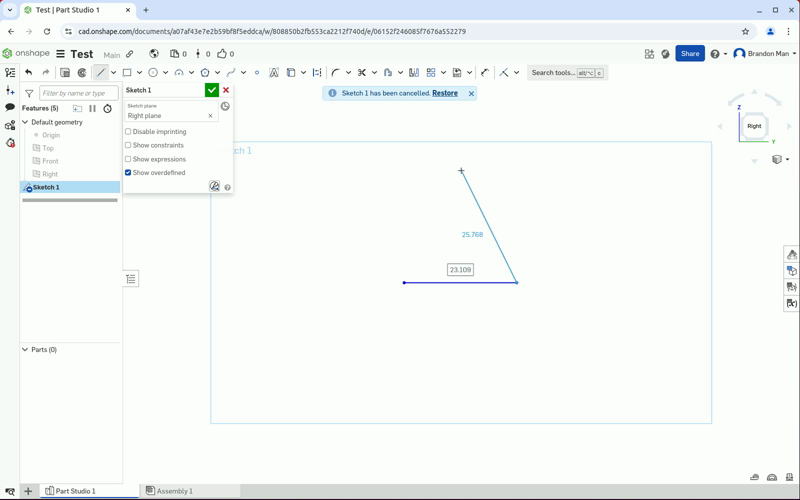
key_up(shift)
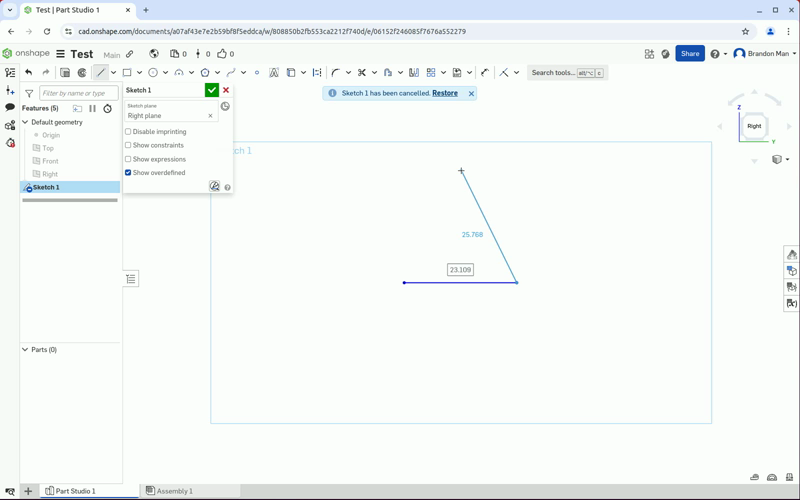
key_down(shift)
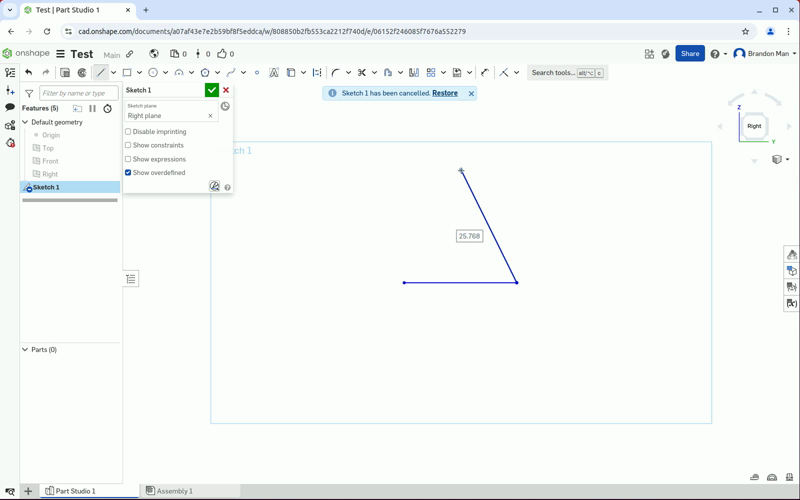
mouse_move(404, 282)
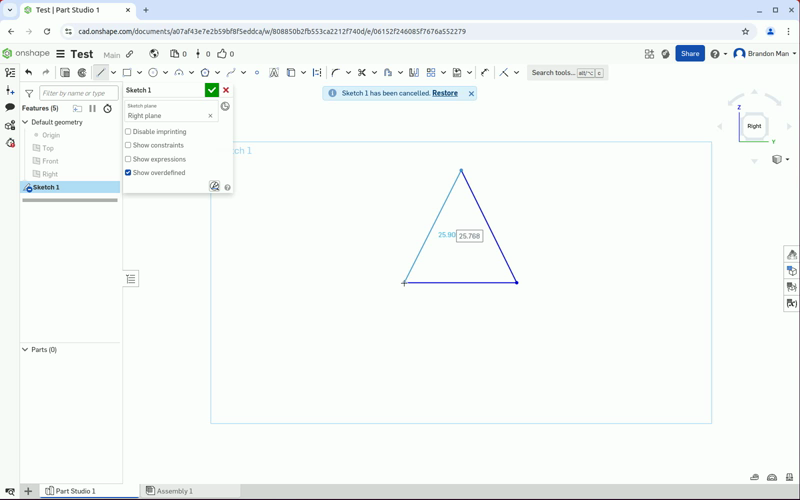
key_up(shift)
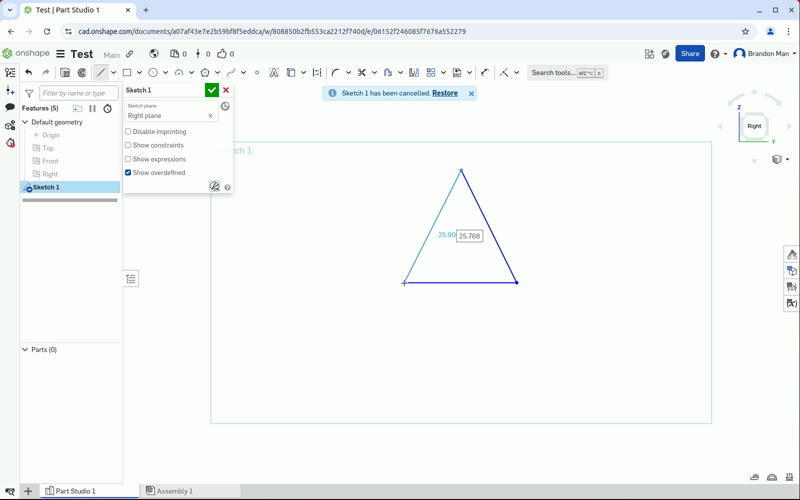
click(404, 282)
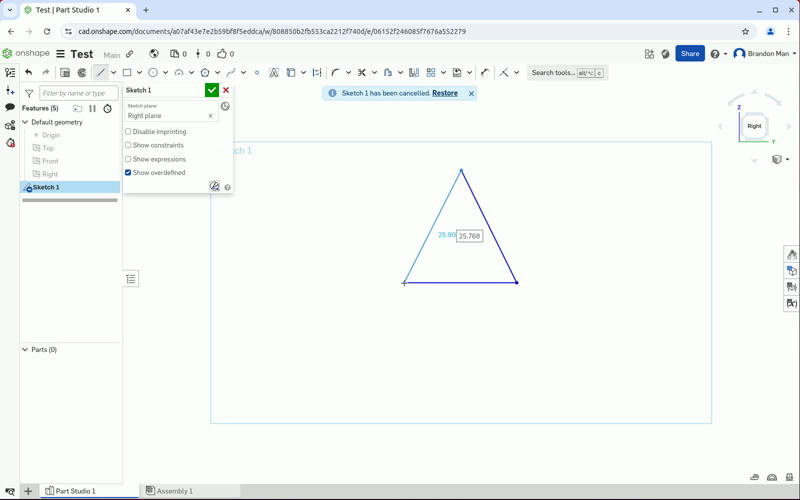
key(esc)
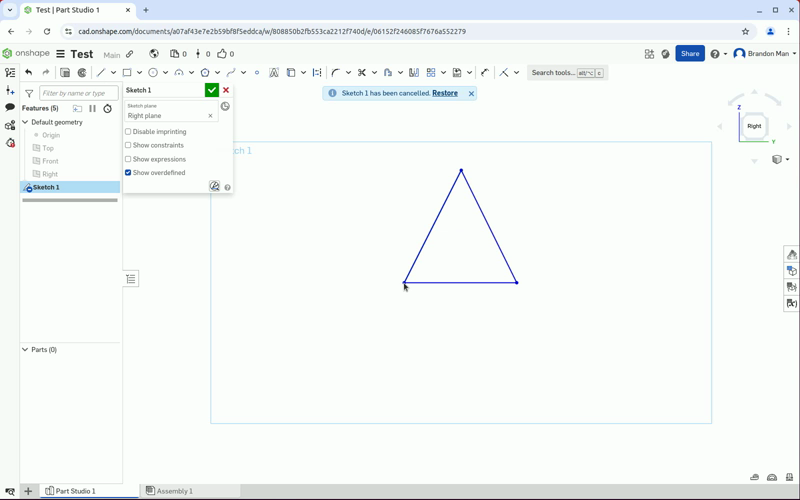
mouse_move(444, 225)
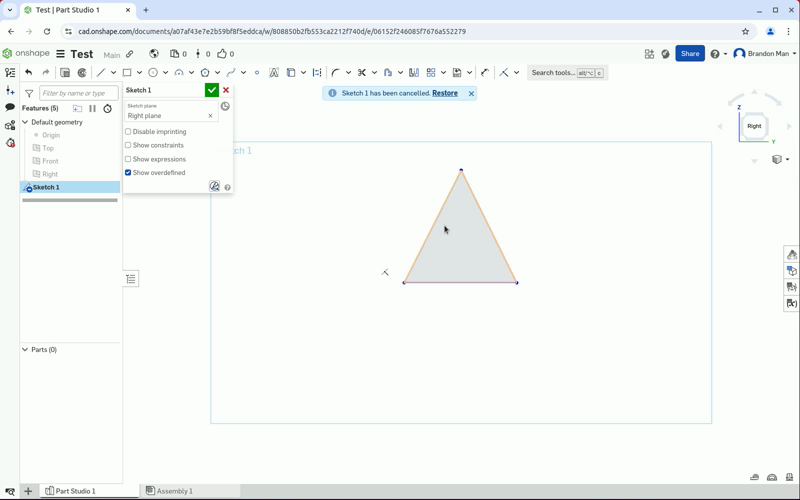
click(444, 225)
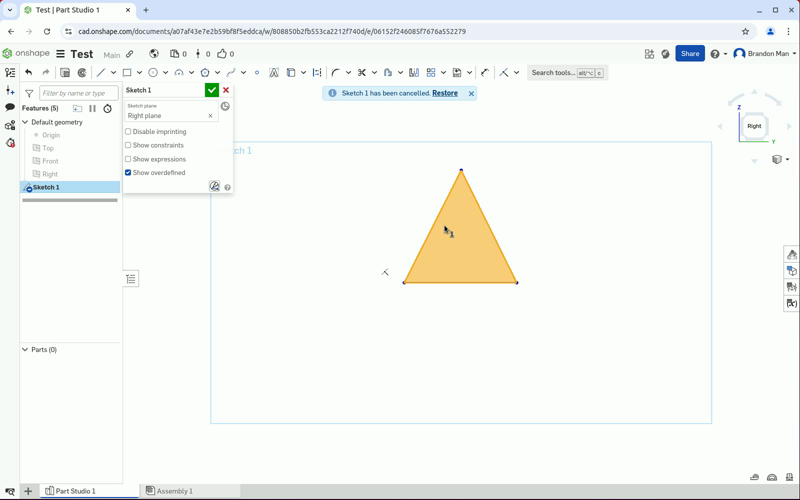
mouse_move(73, 352)
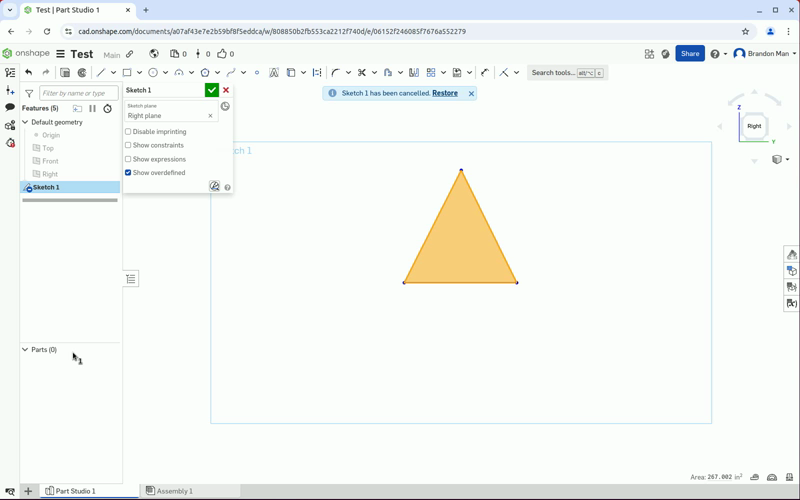
key(shift+y)
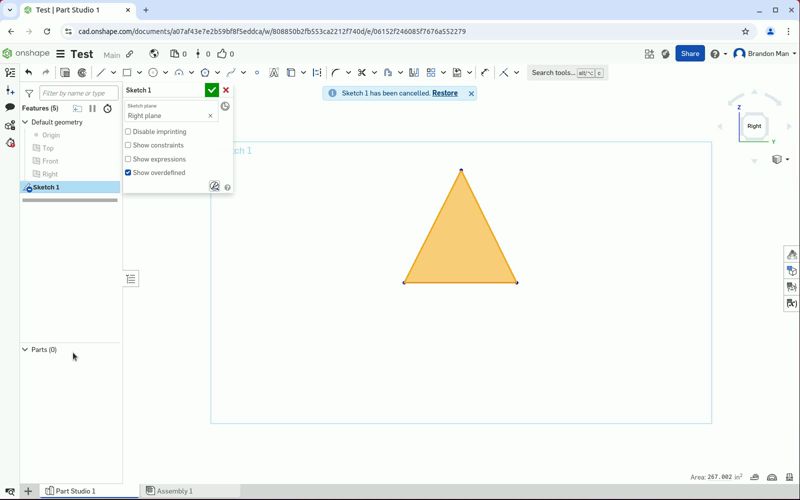
key(shift+e)
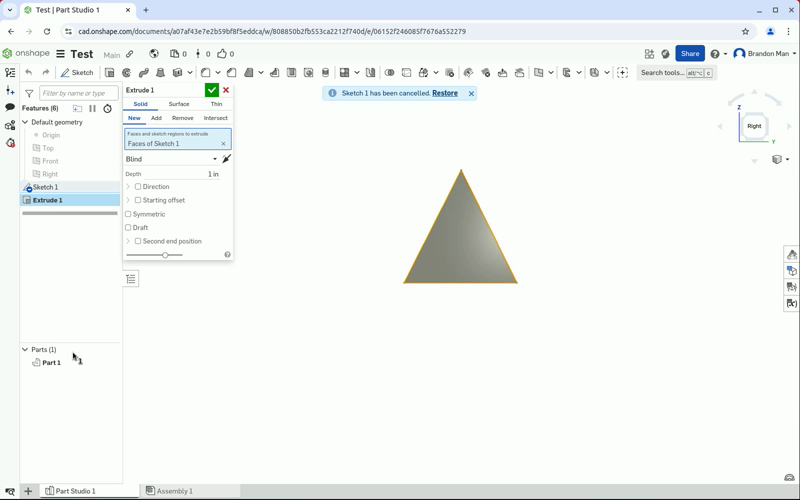
mouse_move(143, 106)
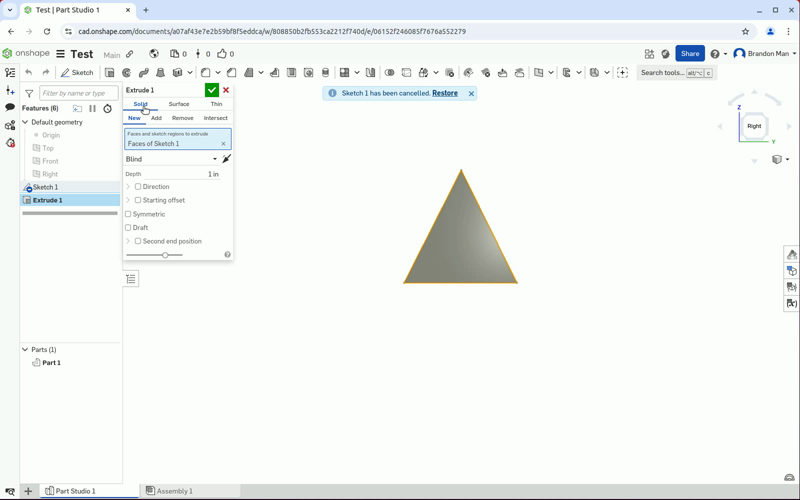
click(143, 106)
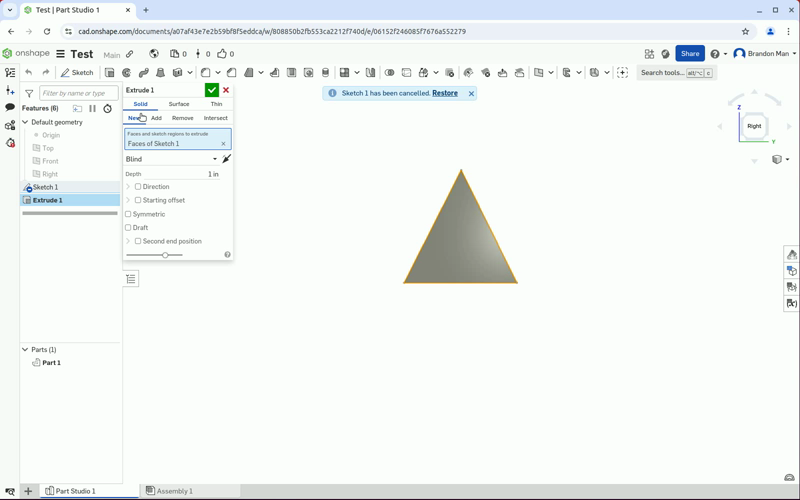
mouse_move(137, 120)
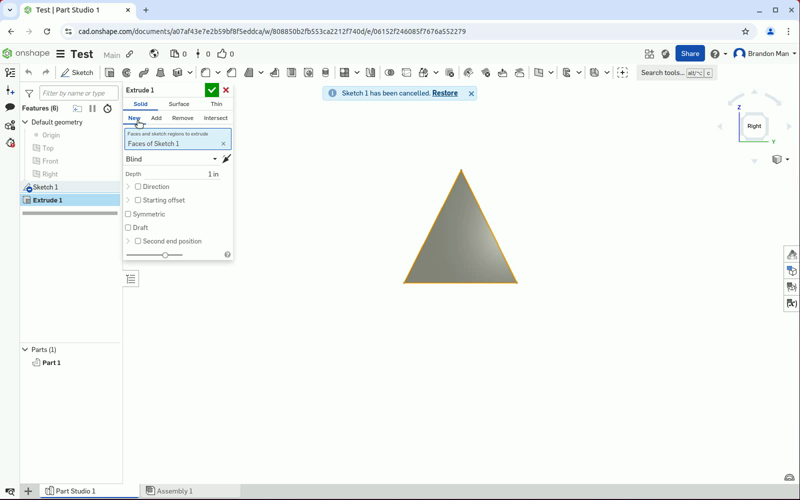
click(137, 120)
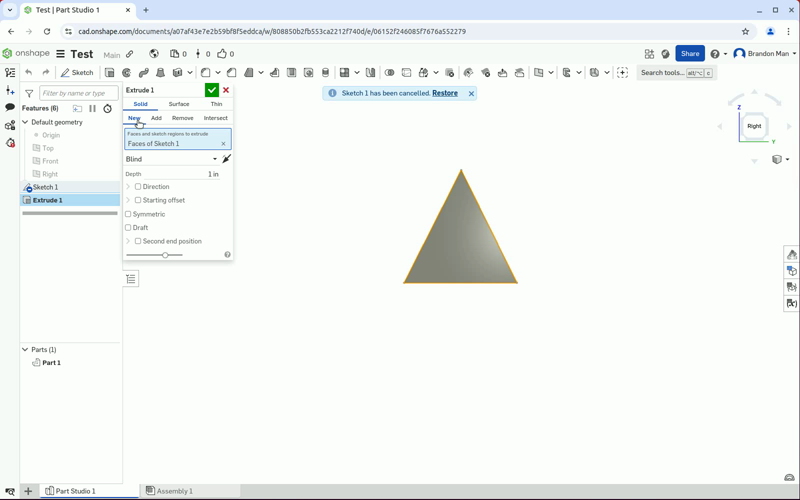
key(tab, 4)
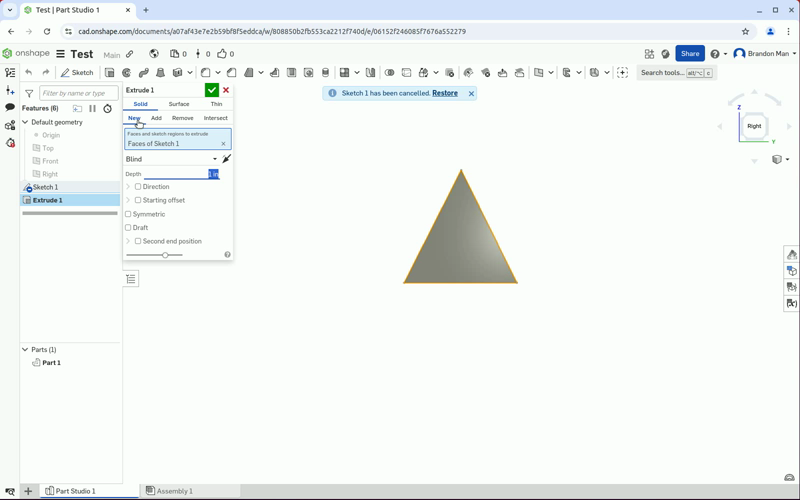
text(23.108)
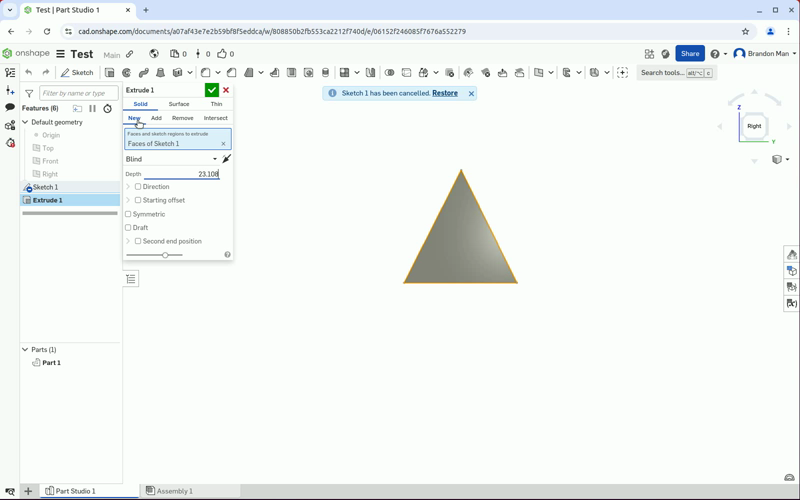
key(enter)
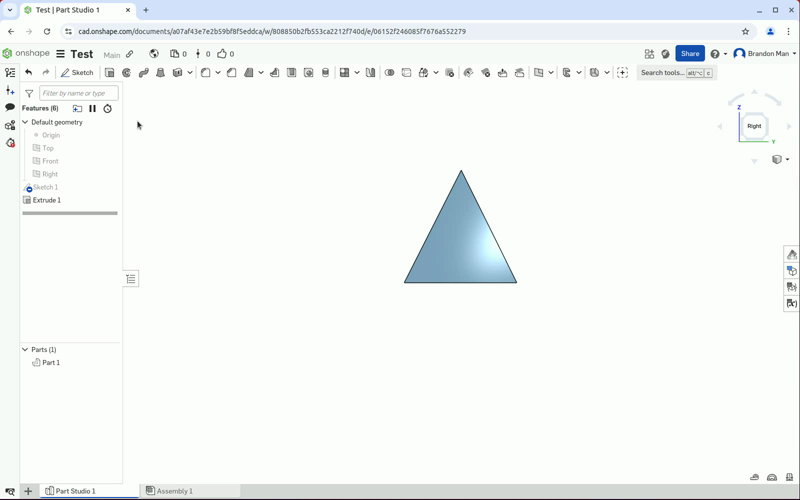
key(shift+h)
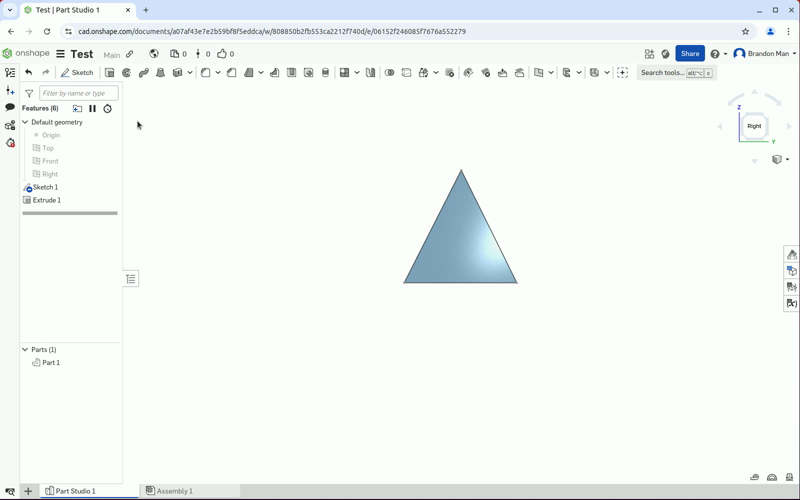
key(shift+h)
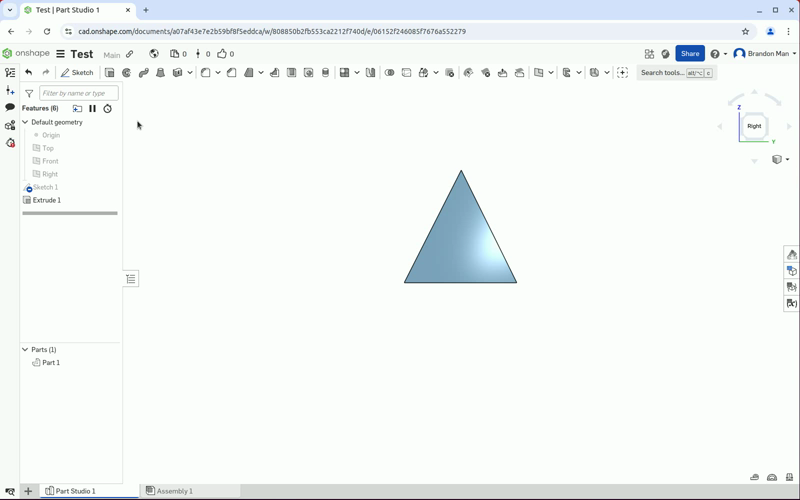
mouse_move(73, 189)
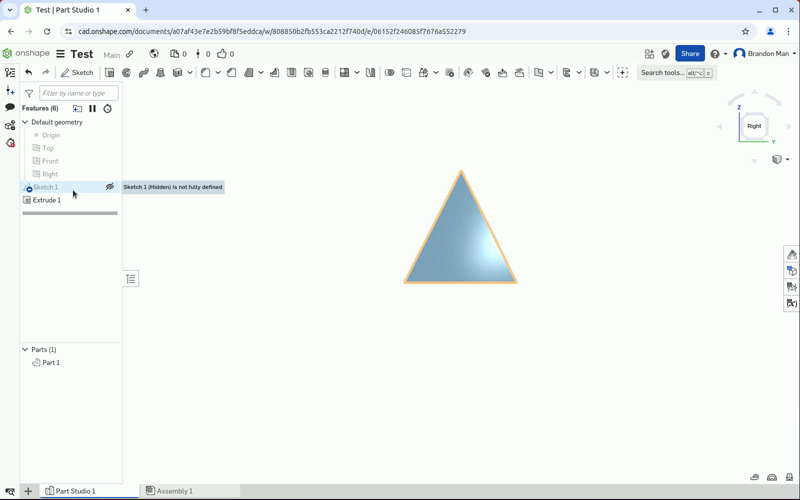
click(73, 189)
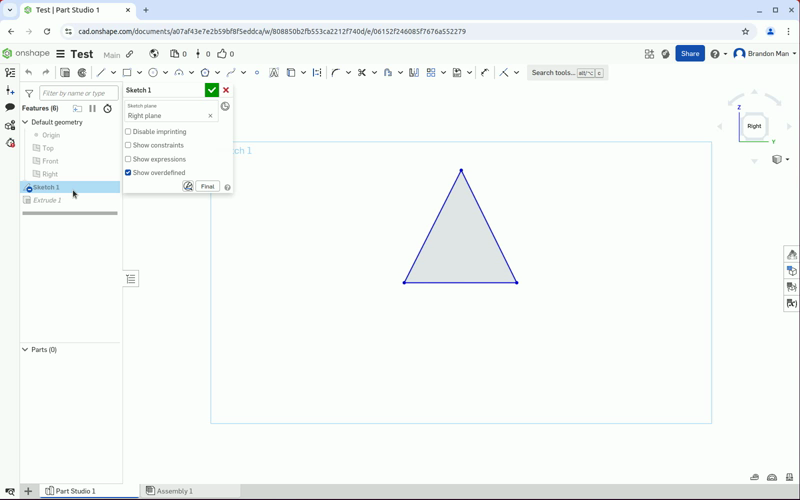
mouse_move(229, 92)
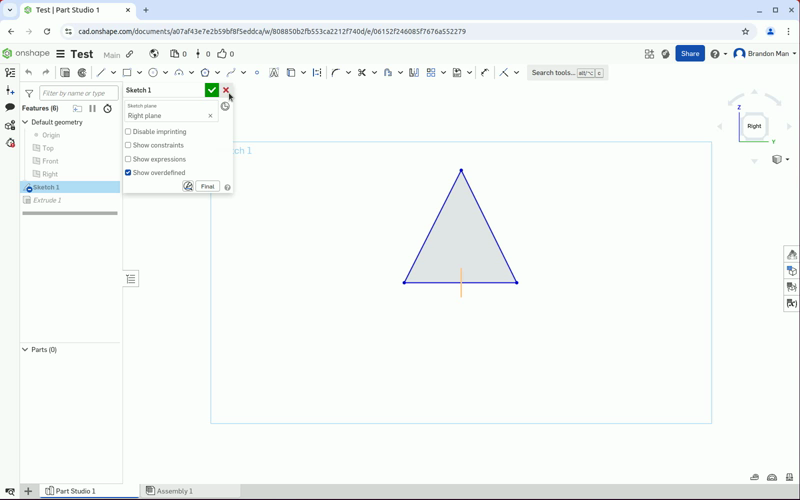
click(229, 92)
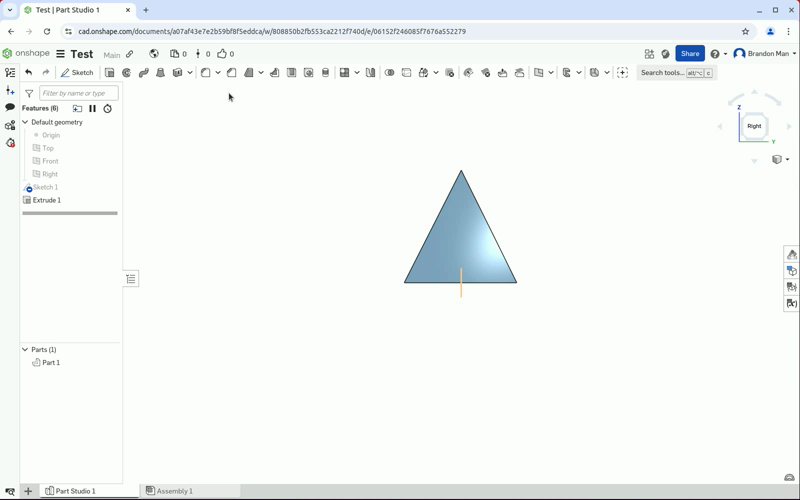
mouse_move(73, 352)
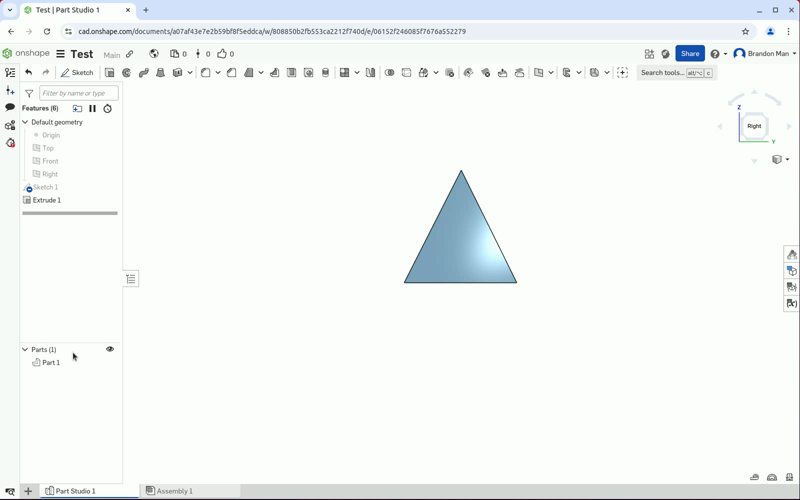
key(y)
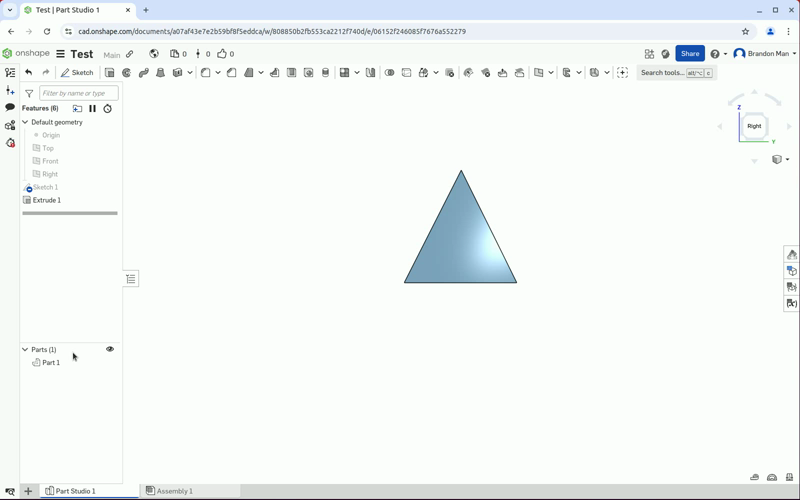
key(shift+p)
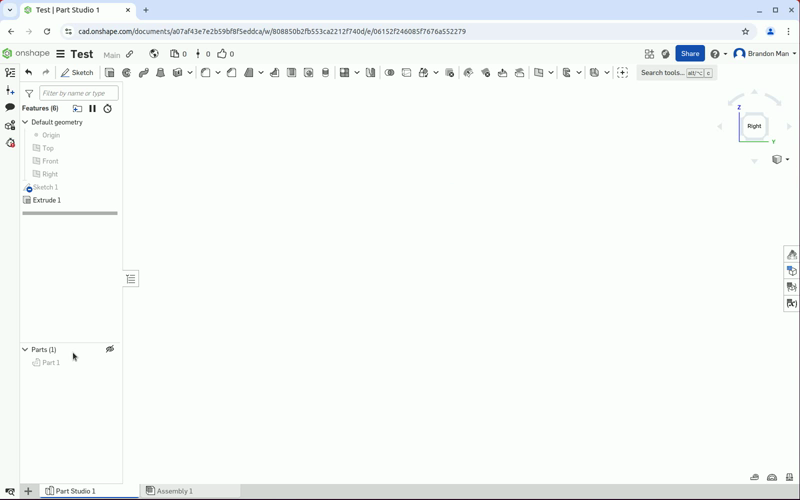
key(space)
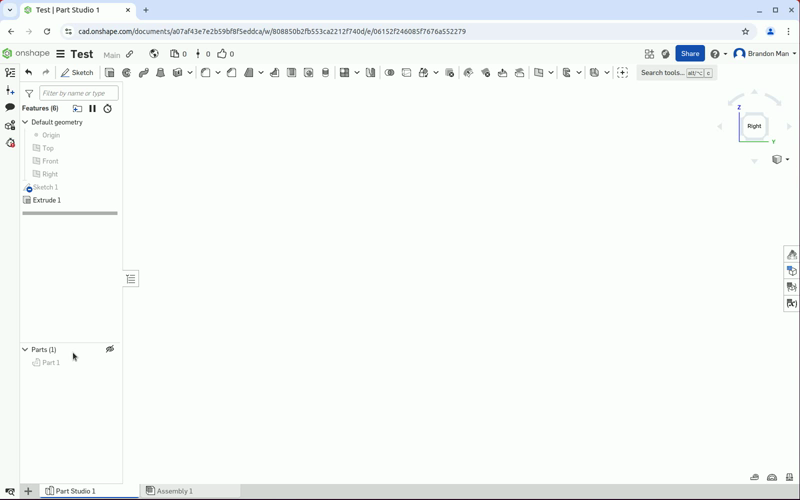
key_down(shift)
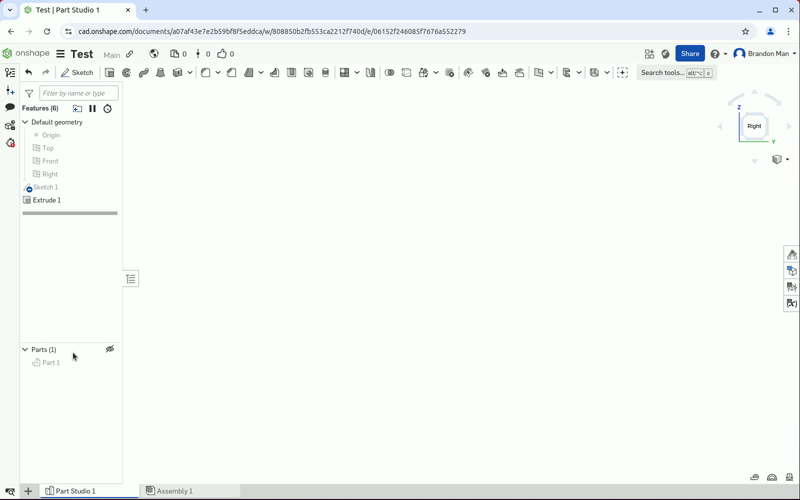
key(right)
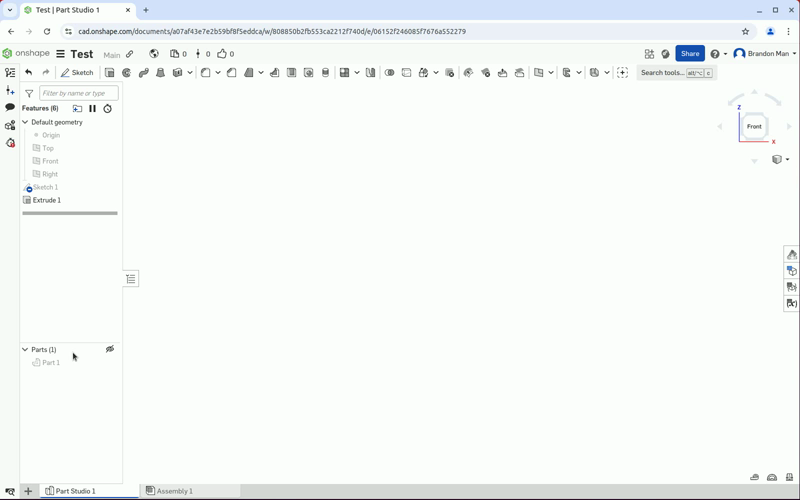
key_up(shift)
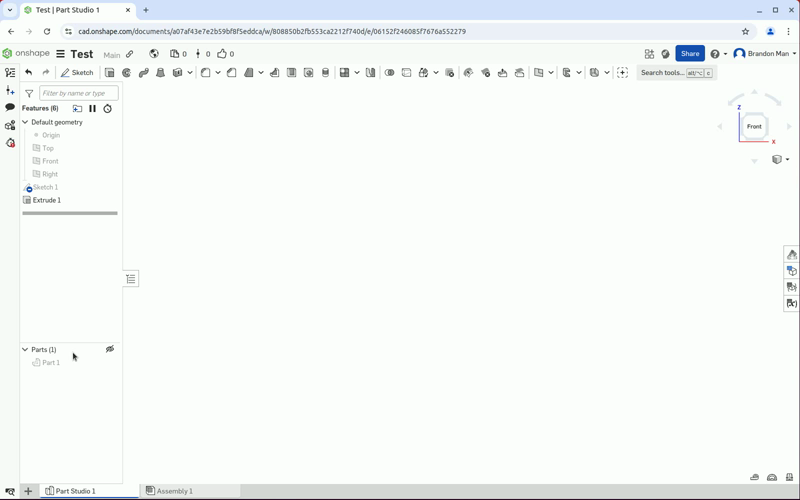
mouse_move(73, 352)
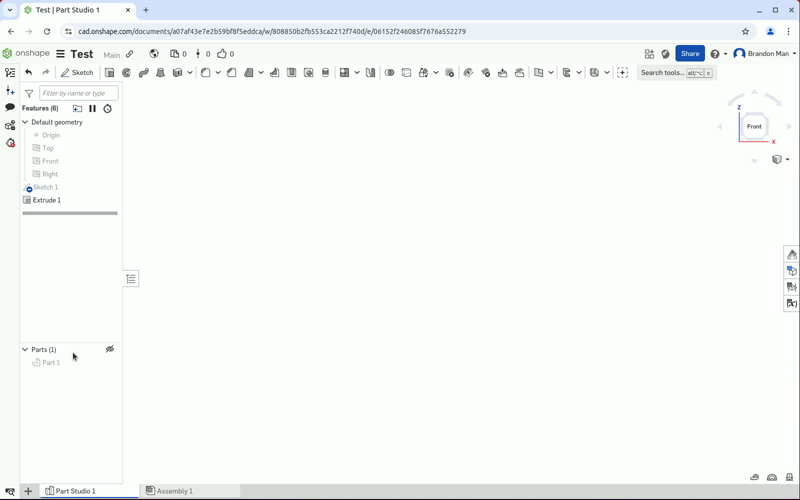
key(shift+y)
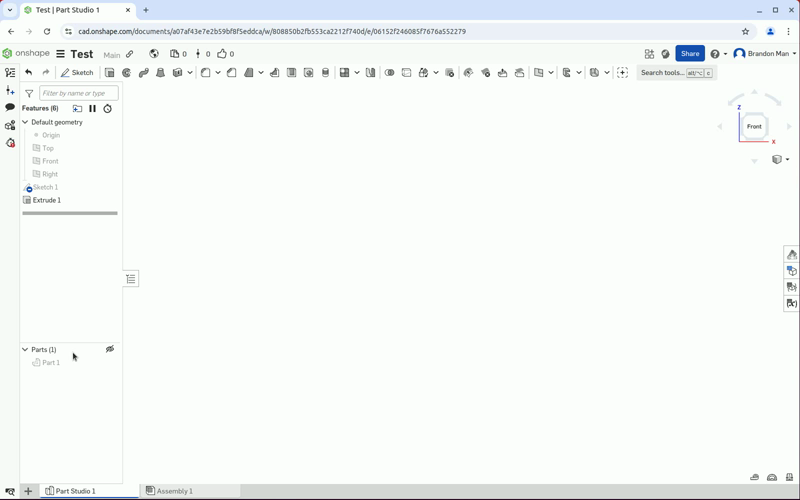
key(shift+s)
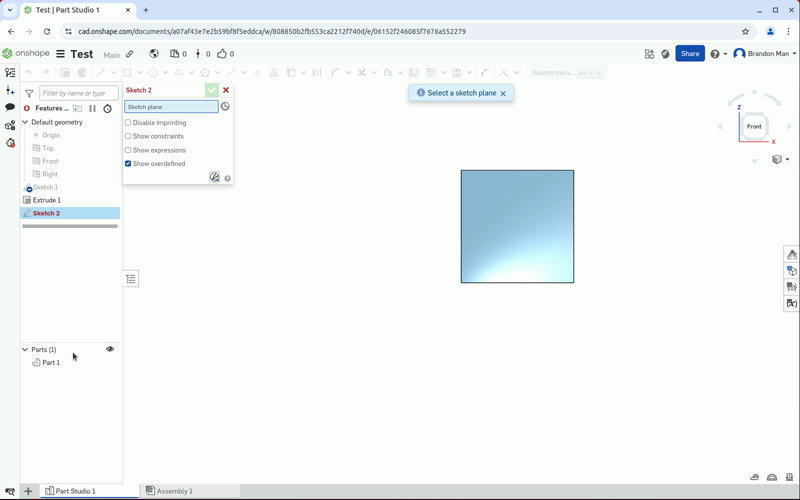
mouse_move(73, 163)
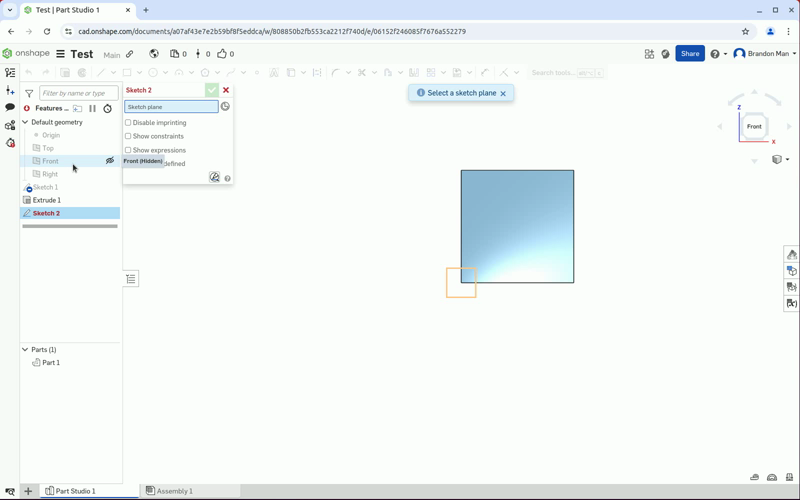
click(73, 163)
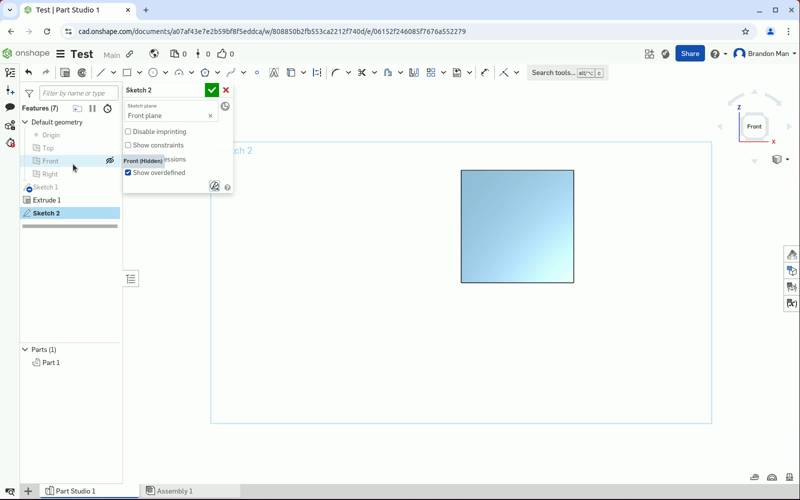
mouse_move(73, 352)
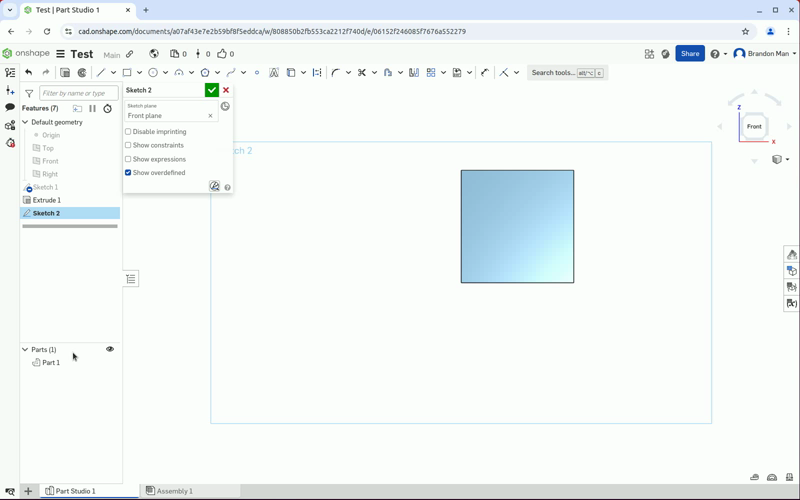
key(y)
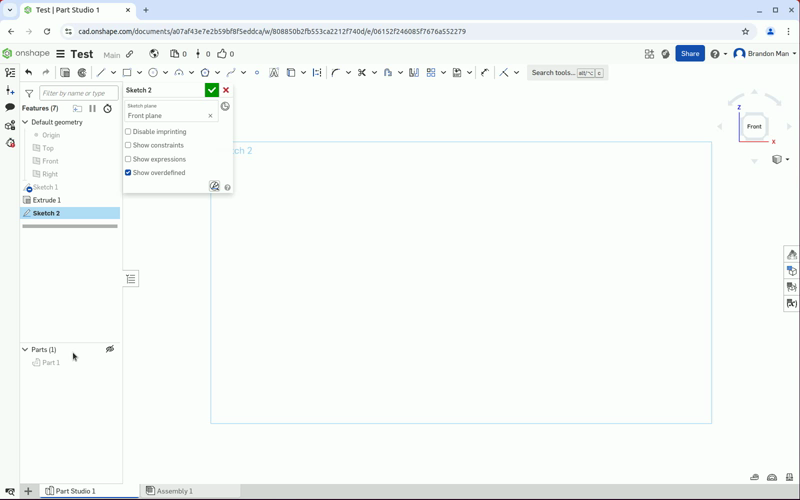
key(l)
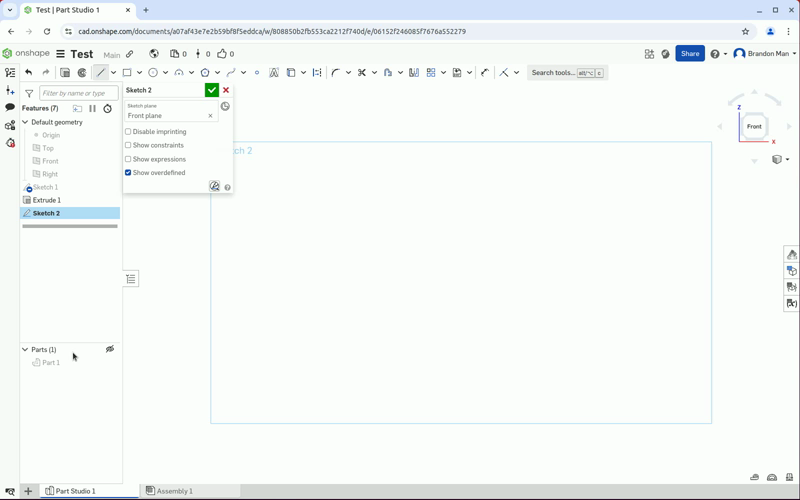
key_down(shift)
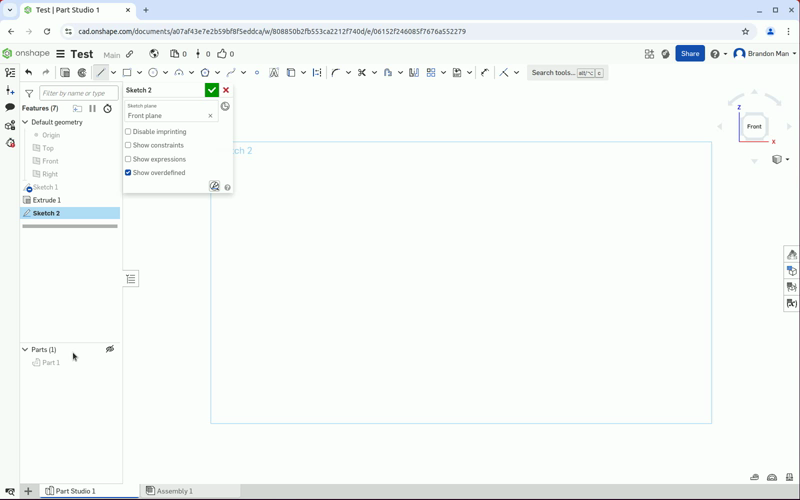
mouse_move(516, 170)
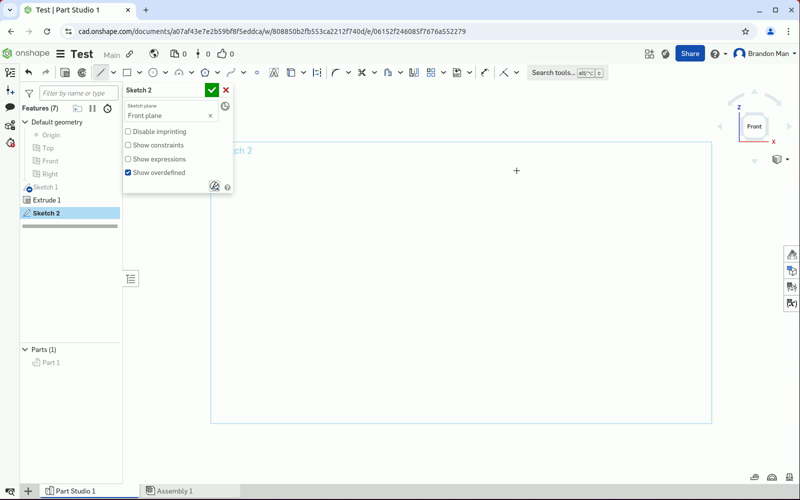
click(516, 170)
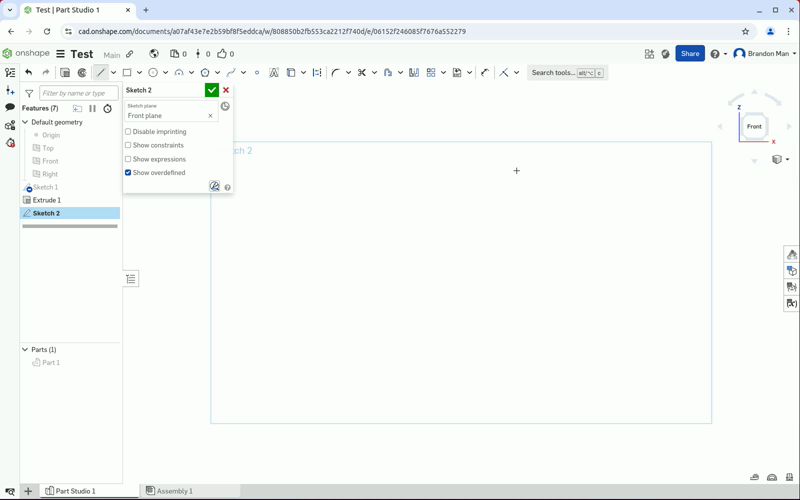
key_up(shift)
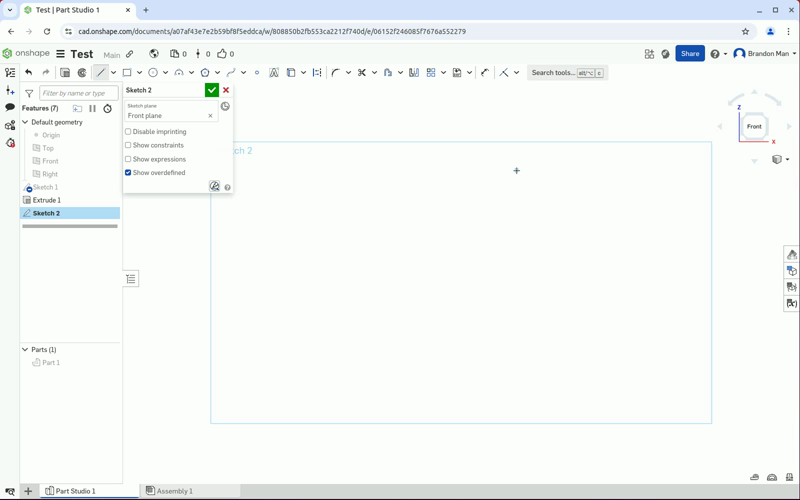
key_down(shift)
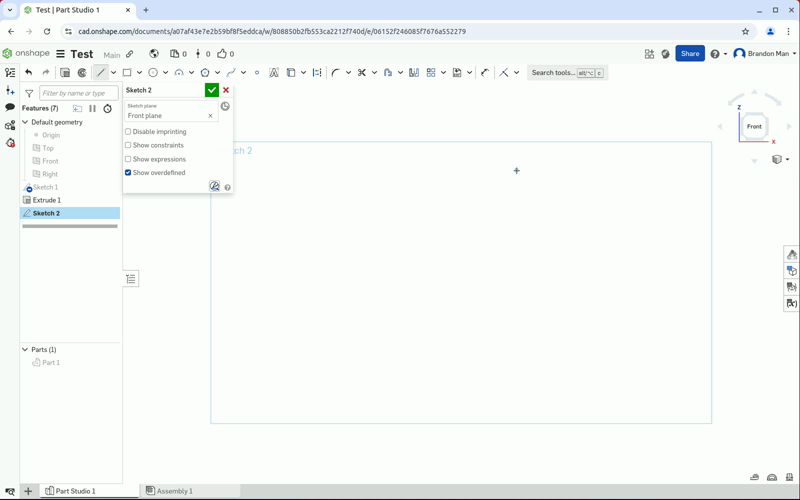
mouse_move(573, 282)
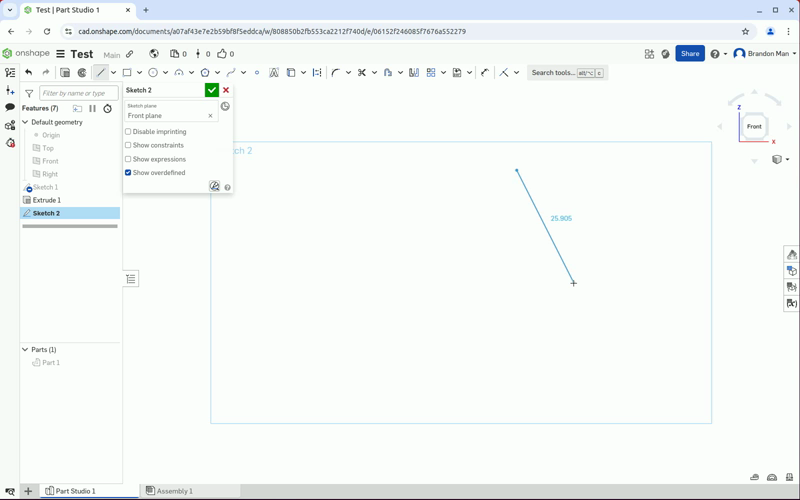
click(573, 282)
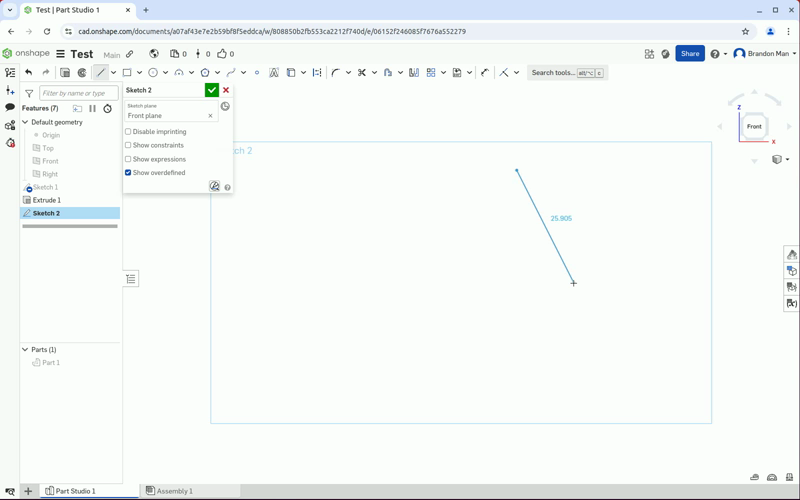
key_up(shift)
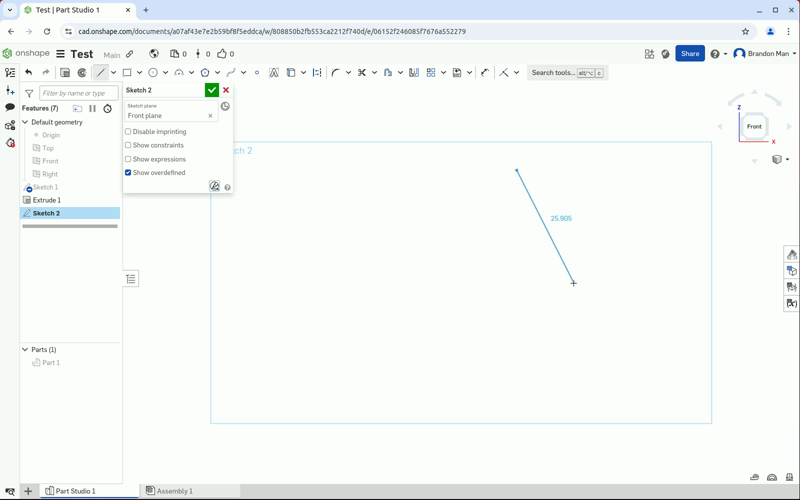
key_down(shift)
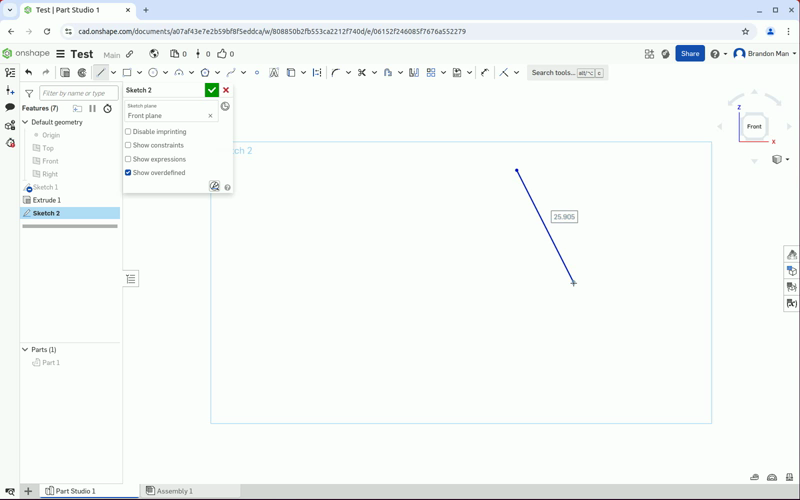
mouse_move(573, 170)
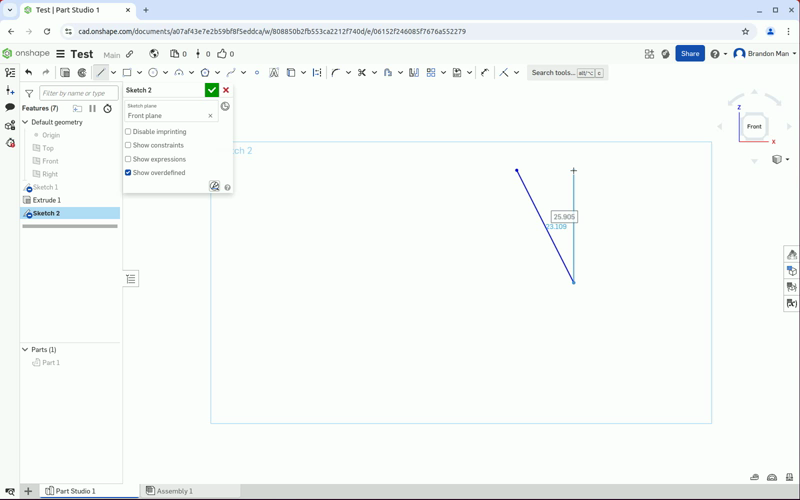
click(573, 170)
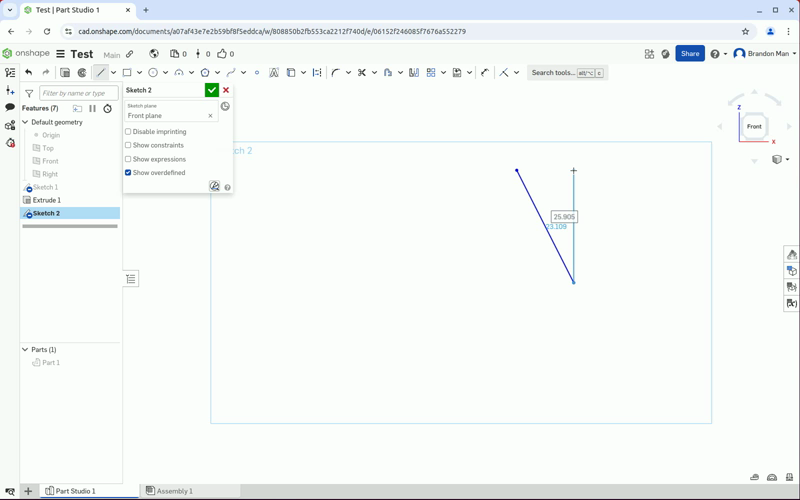
key_up(shift)
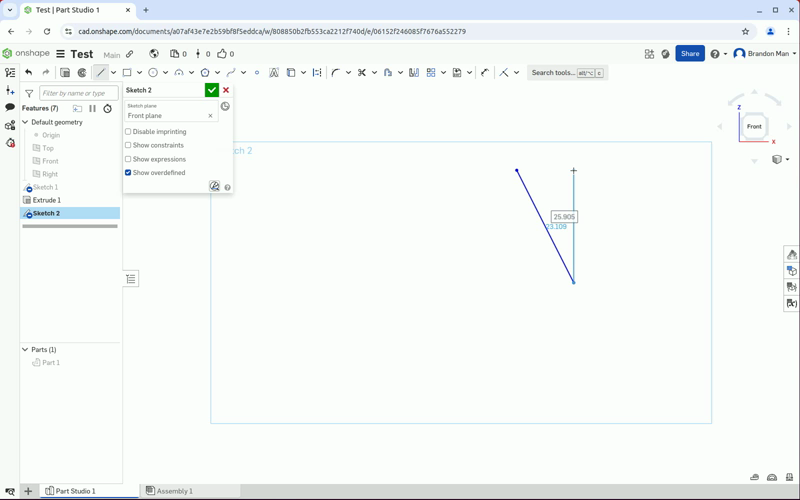
mouse_move(589, 170)
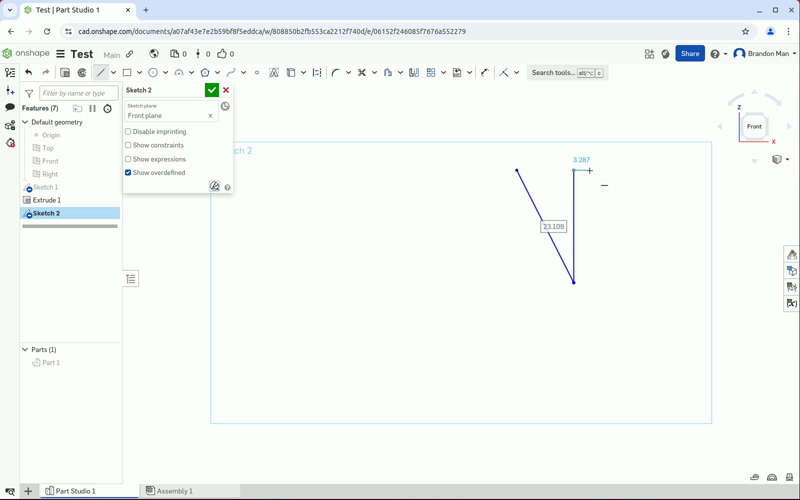
key_down(shift)
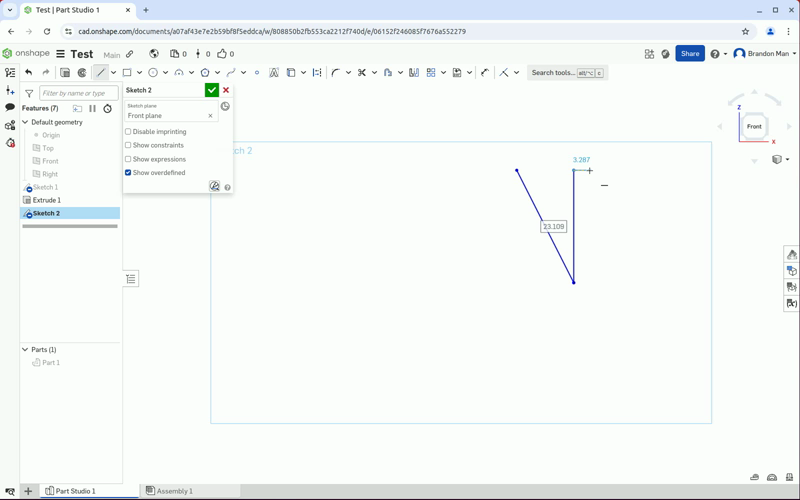
mouse_move(516, 170)
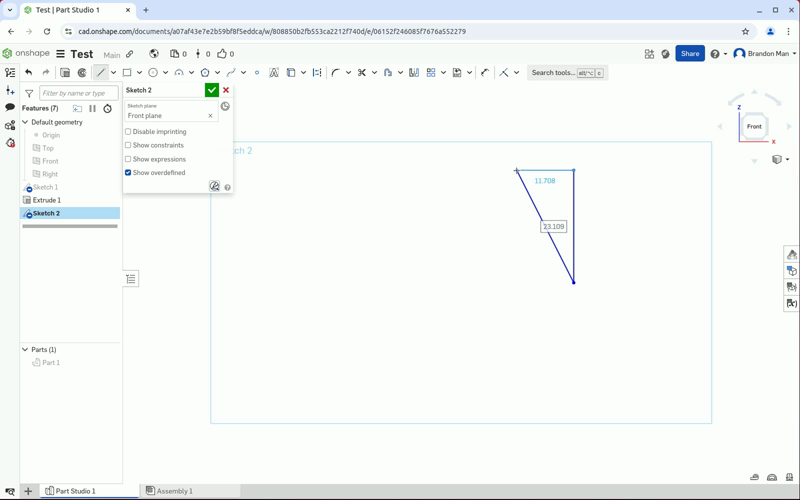
key_up(shift)
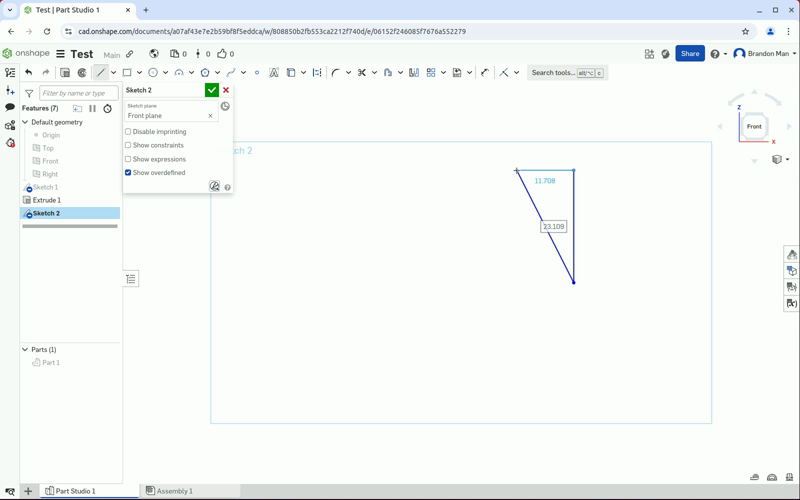
click(516, 170)
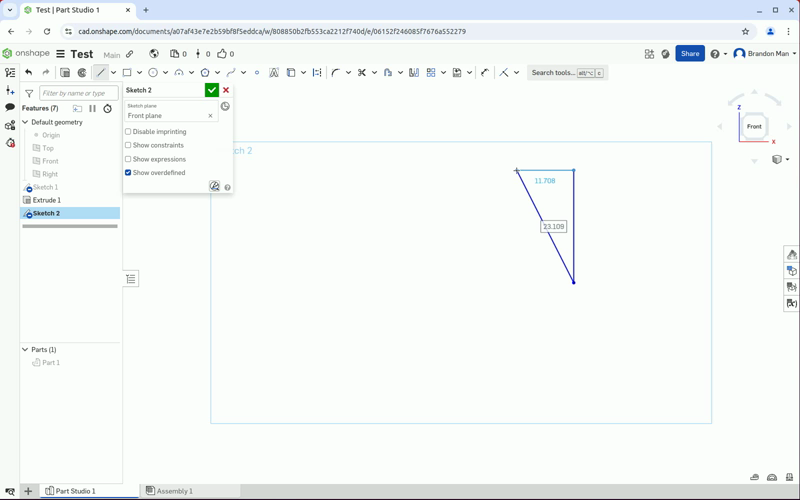
key(esc)
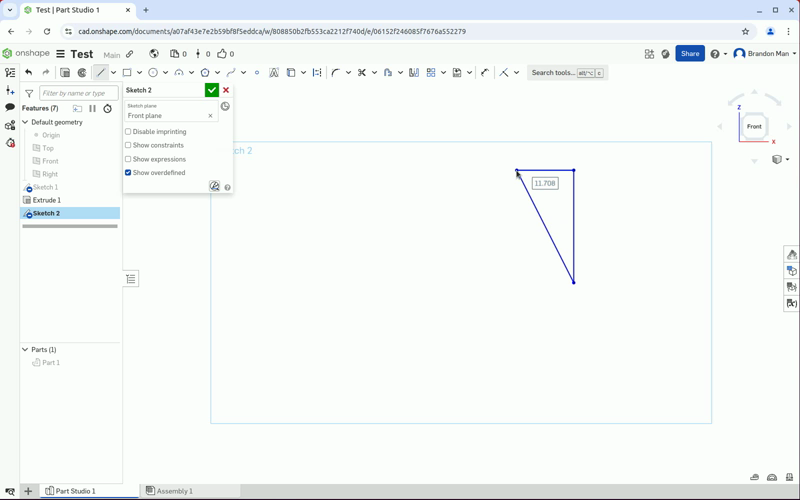
mouse_move(558, 197)
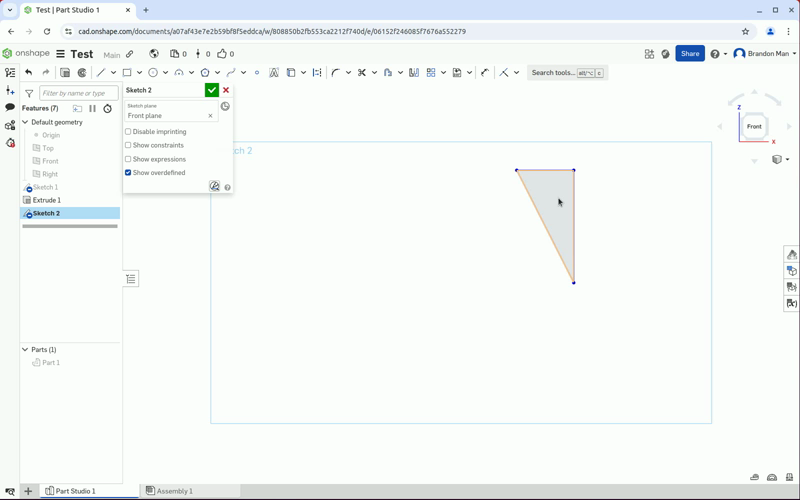
click(558, 197)
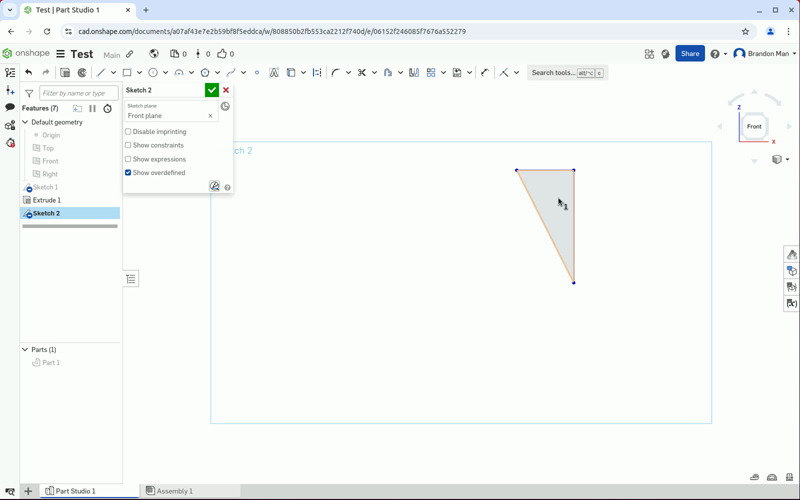
mouse_move(73, 352)
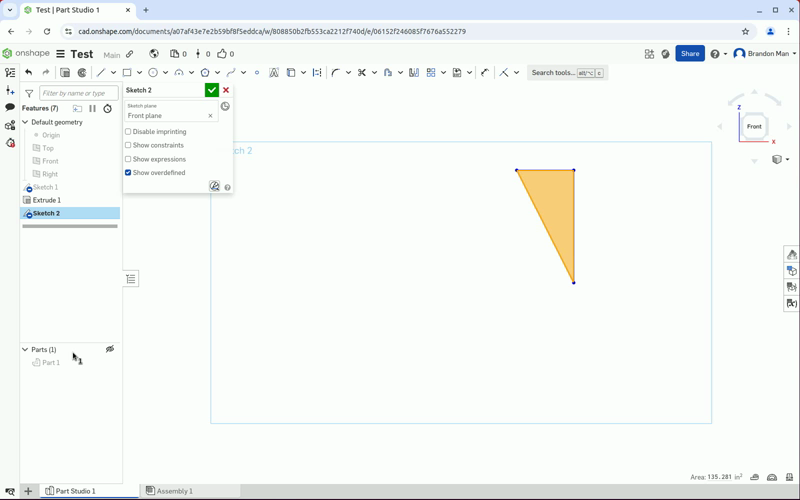
key(shift+y)
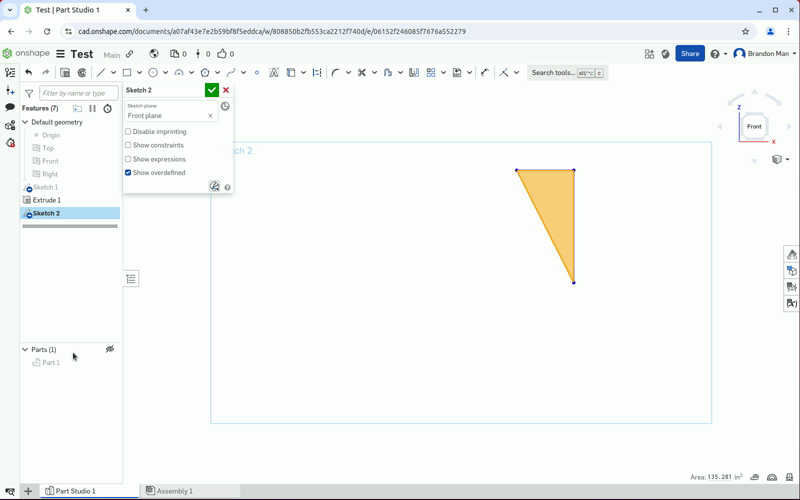
key(shift+e)
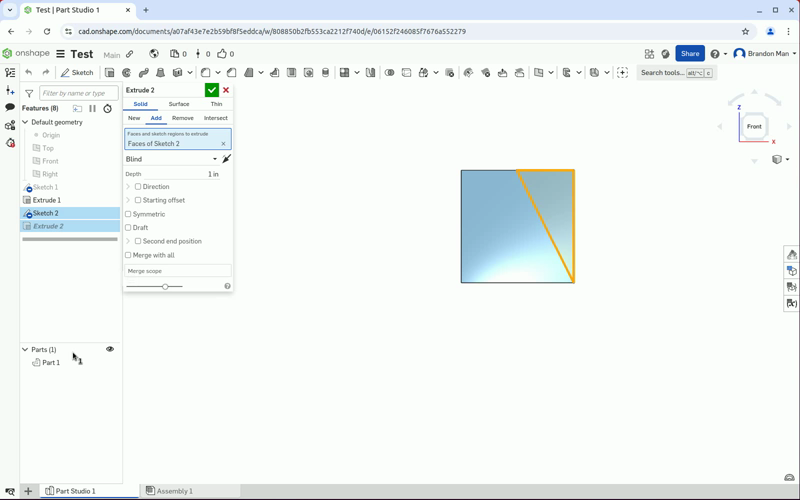
mouse_move(143, 106)
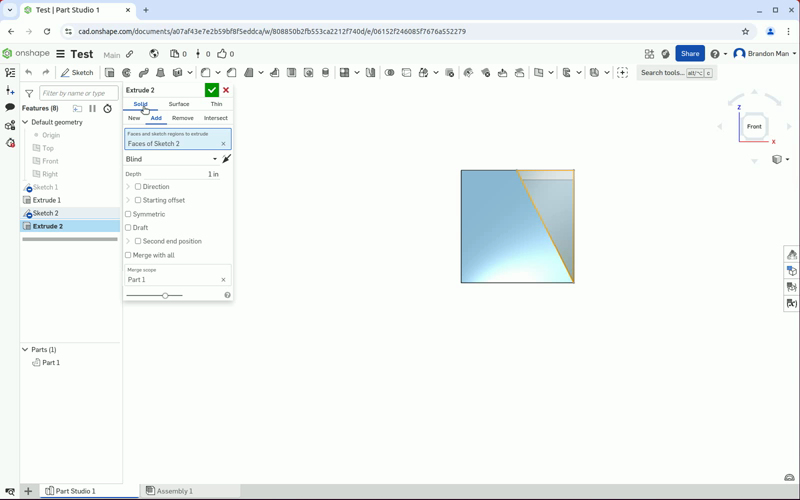
click(143, 106)
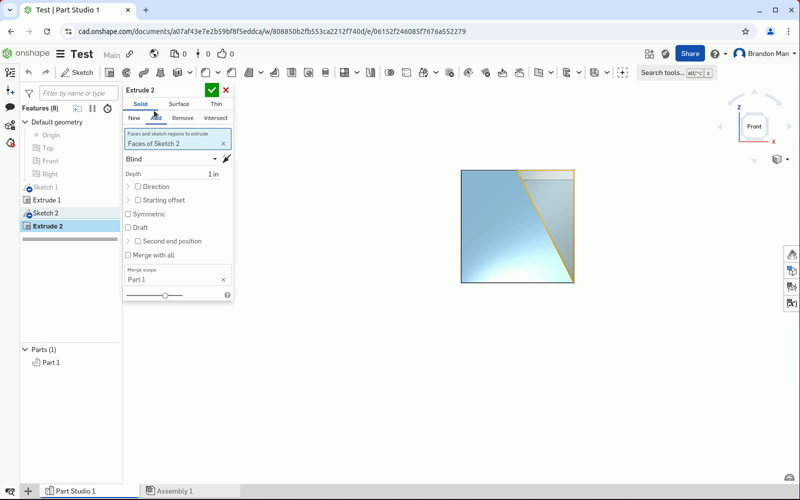
mouse_move(186, 120)
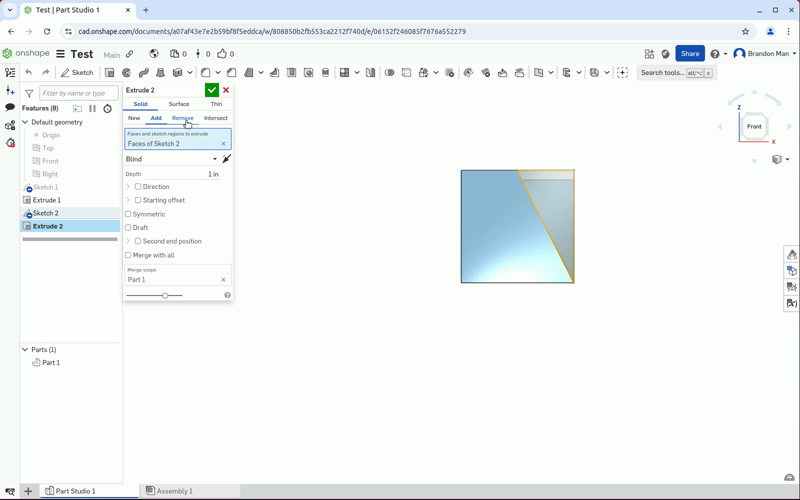
click(186, 120)
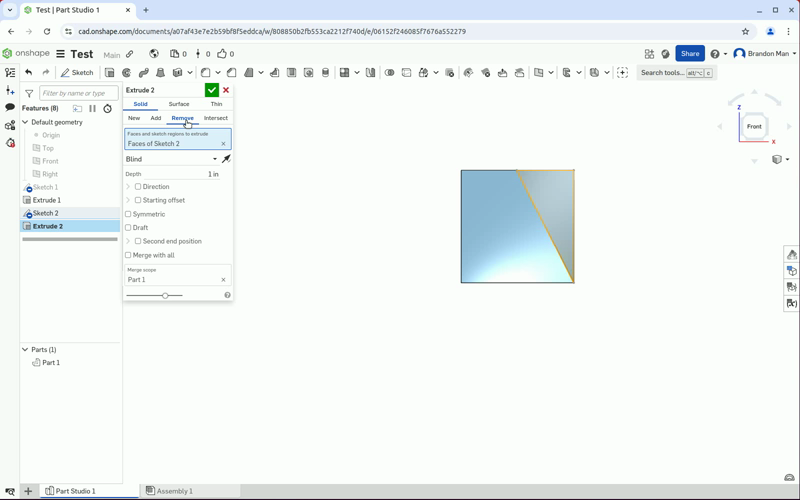
key(tab, 4)
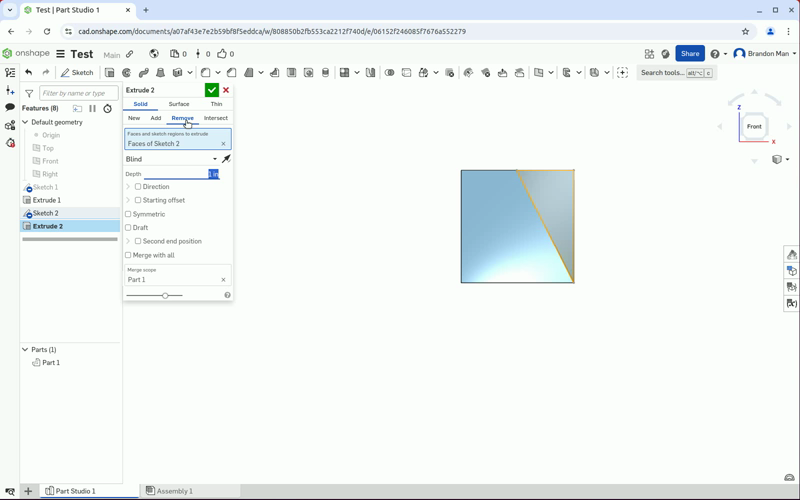
text(23.108)
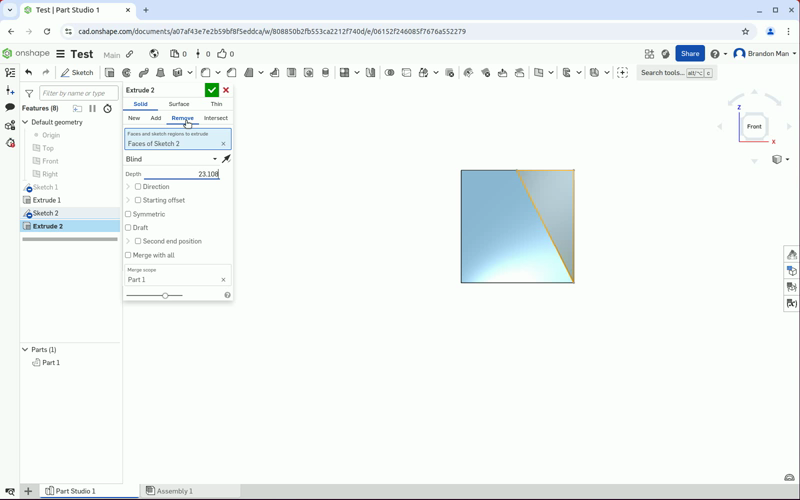
key(tab, 3)
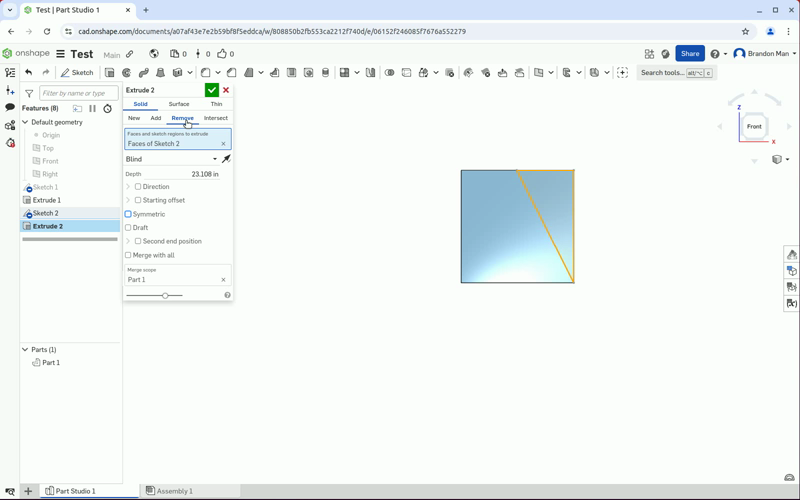
key(space)
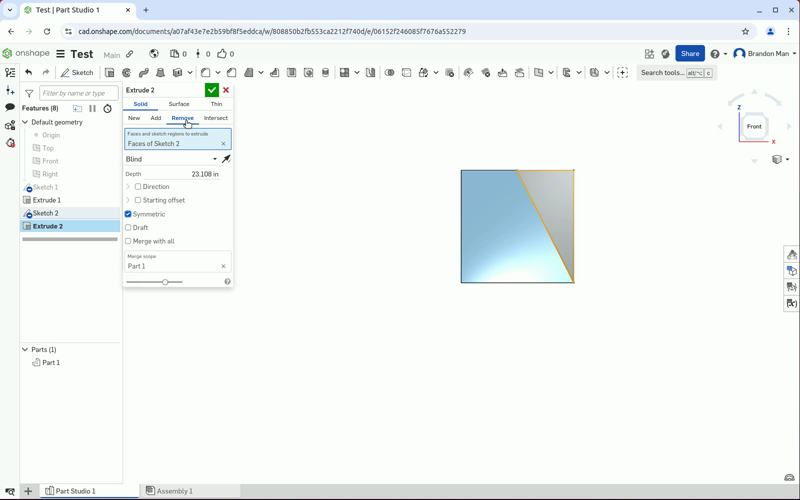
key(tab, 2)
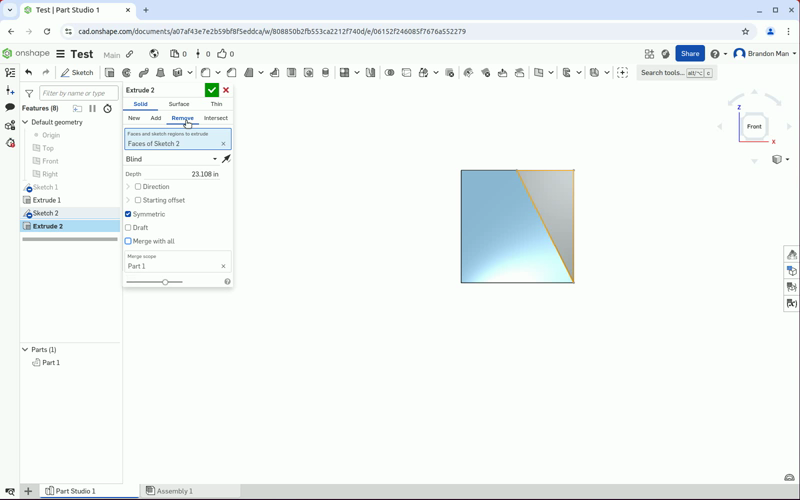
key(space)
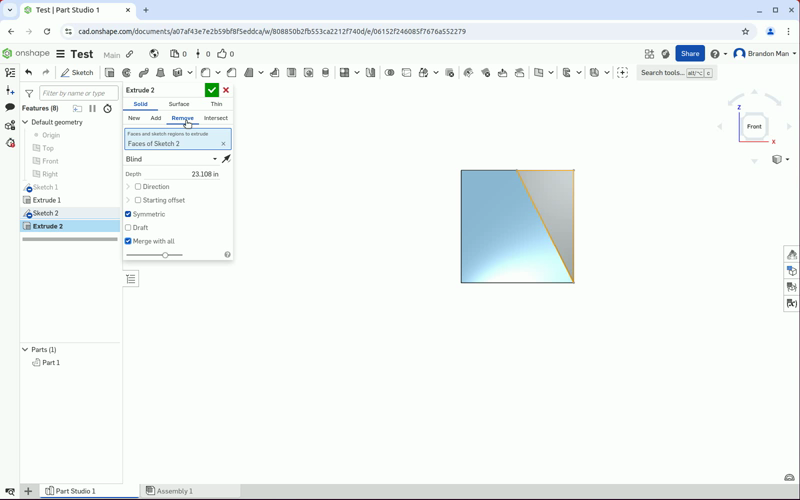
key(enter)
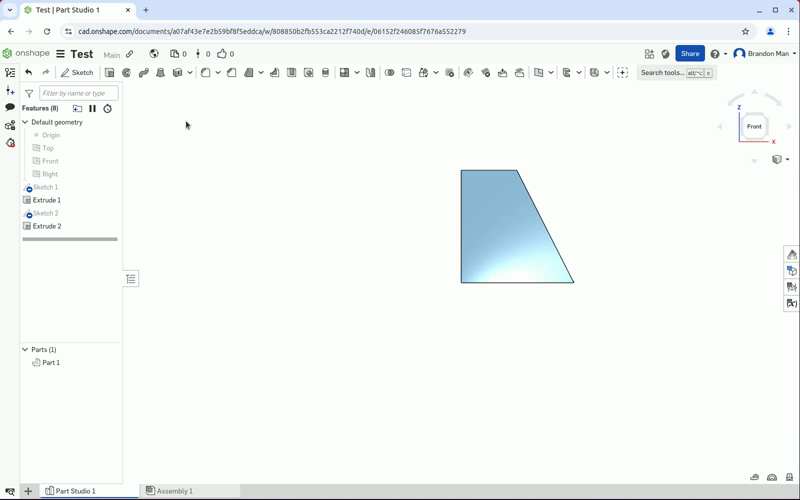
key(shift+h)
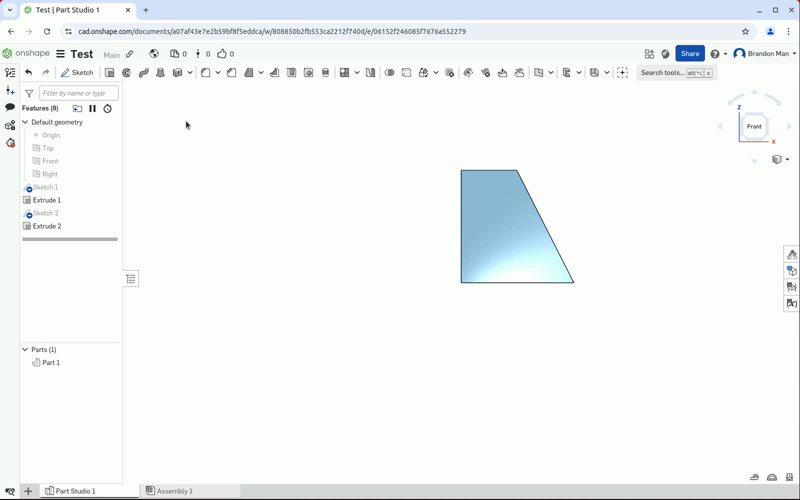
key(shift+h)
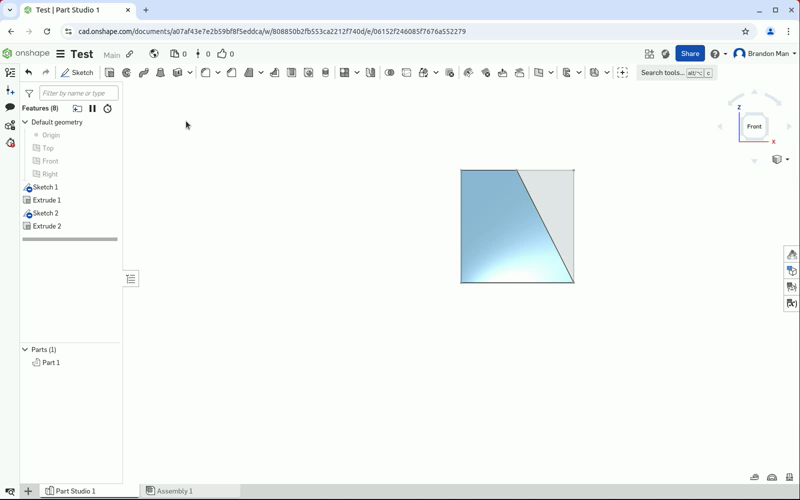
key(shift+7)
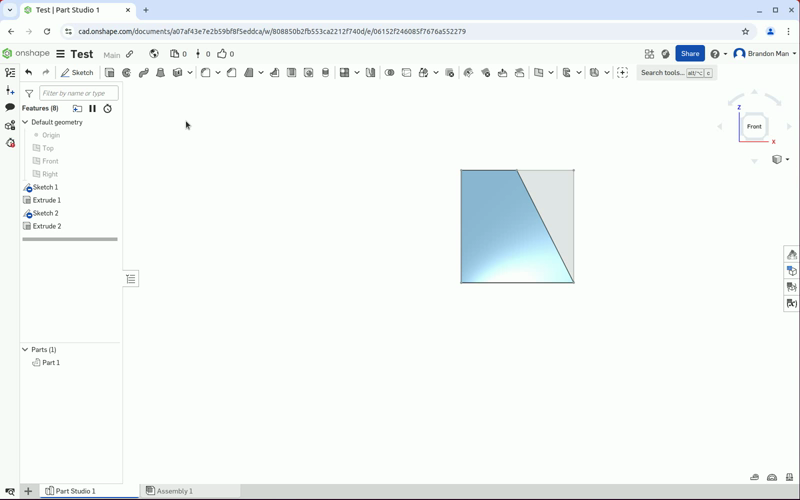
key(left, 2)
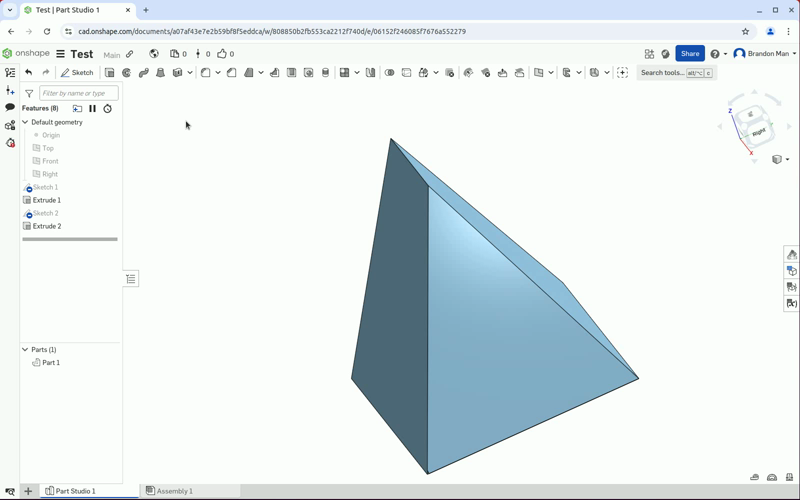
key(down, 2)
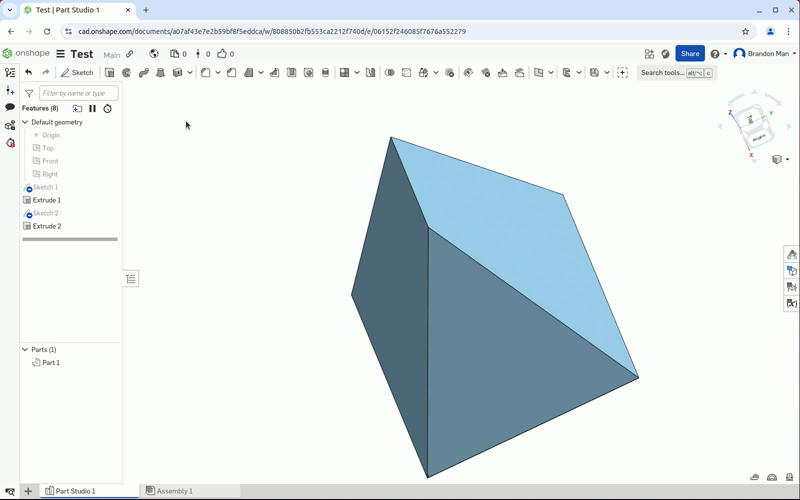
key(up, 2)
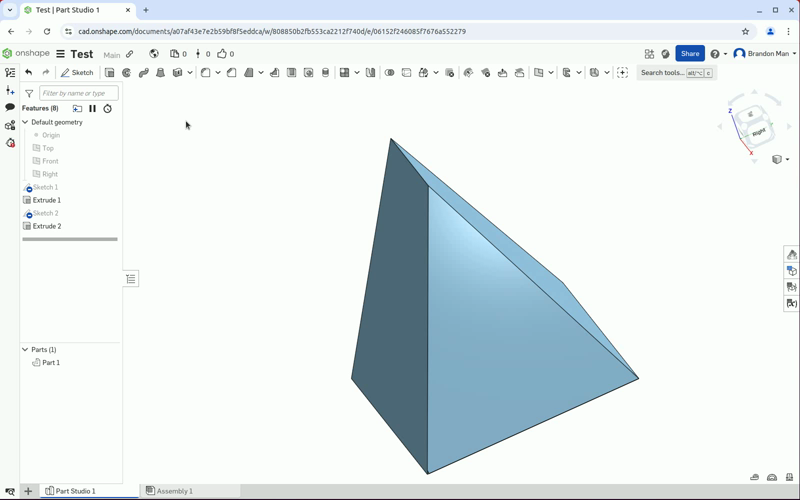
key(right, 2)
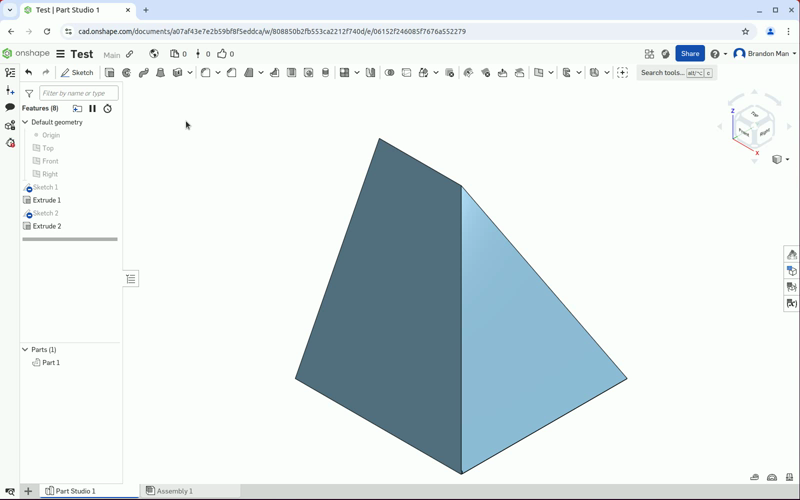
mouse_move(73, 189)
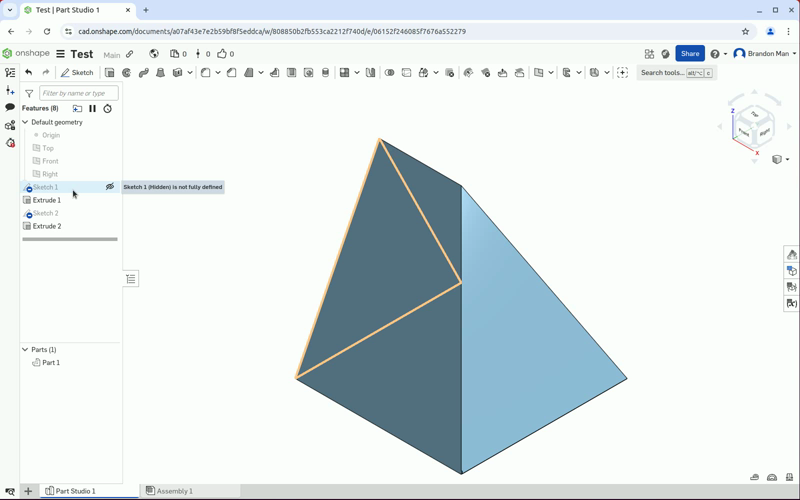
click(73, 189)